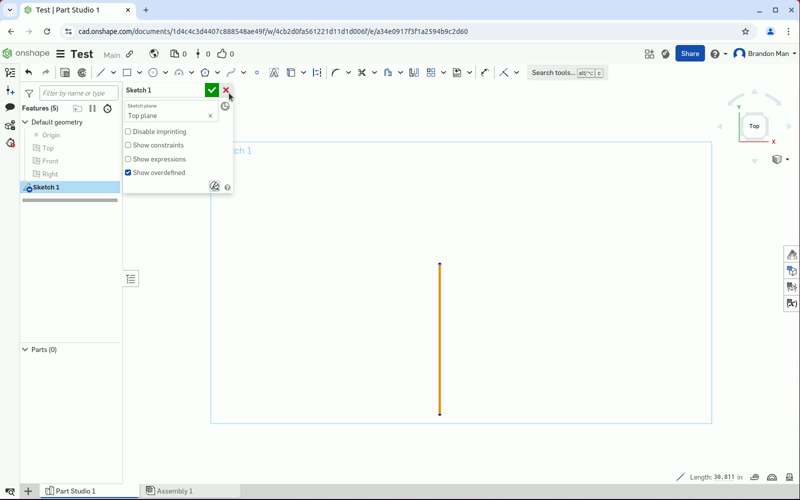
key(shift+h)
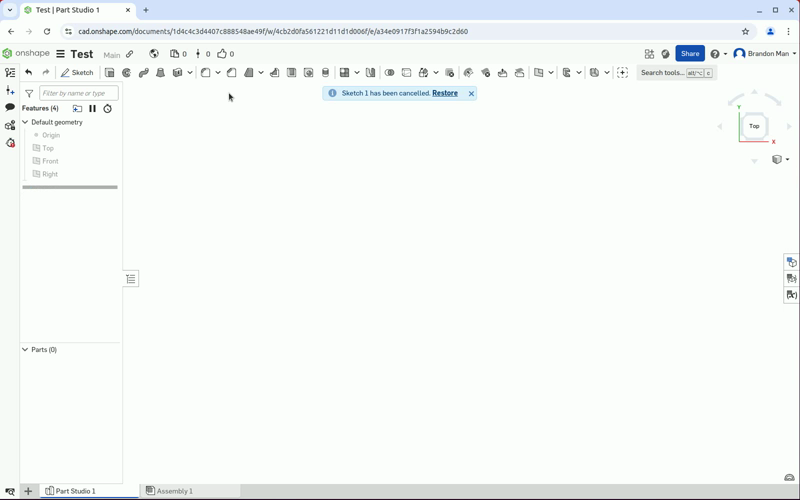
mouse_move(73, 352)
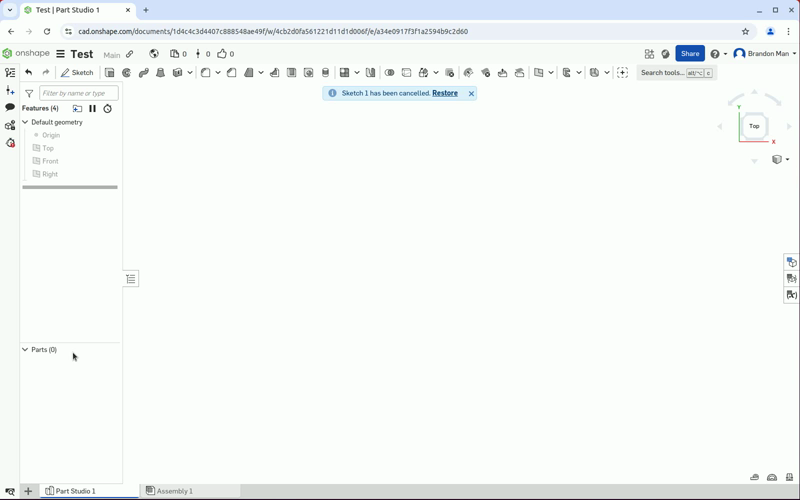
key(y)
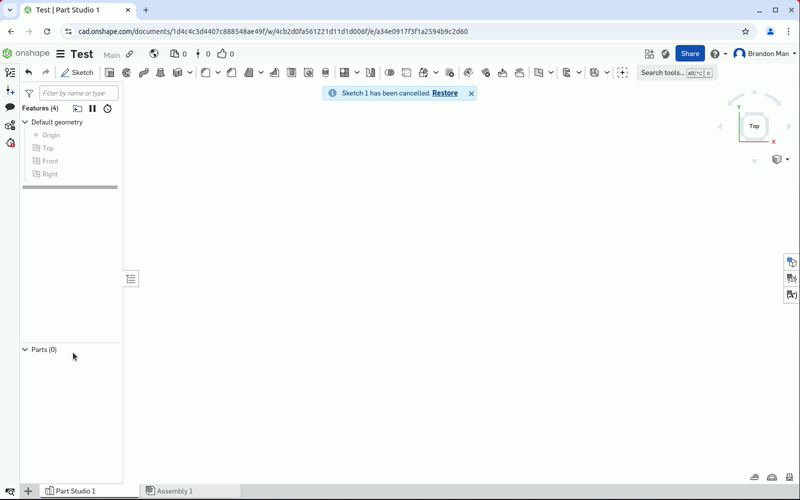
key(shift+p)
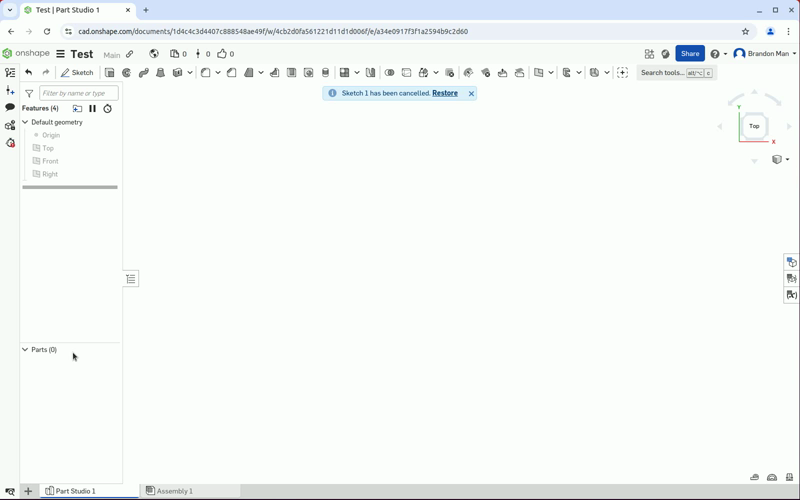
key(space)
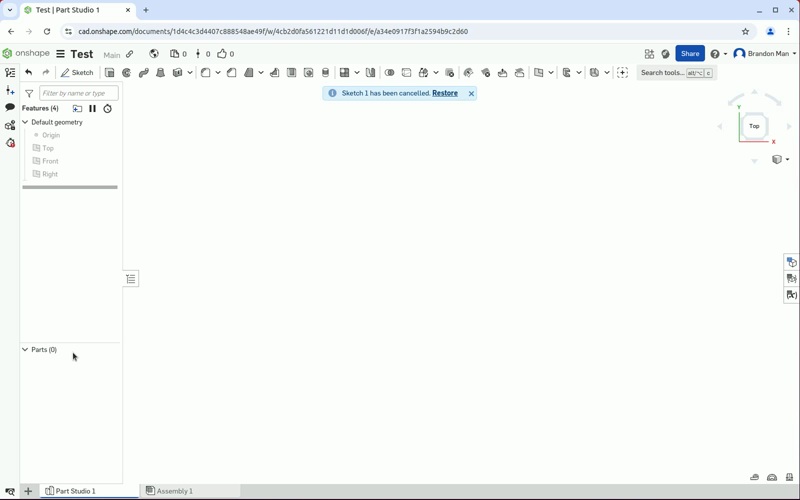
key_down(shift)
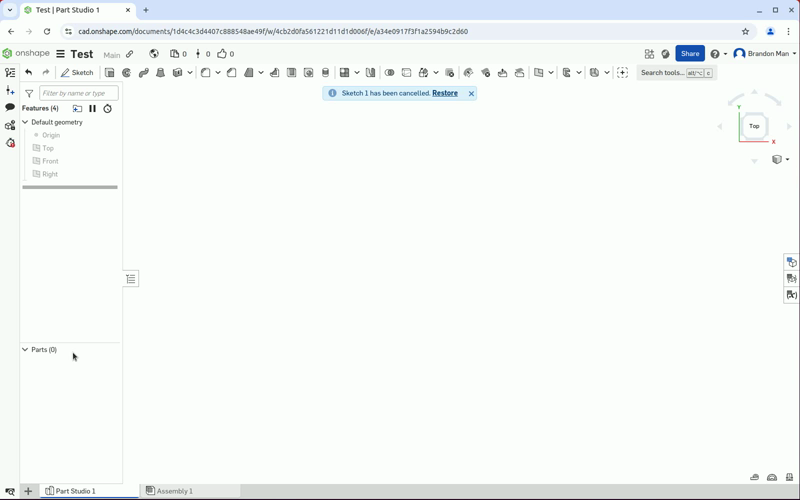
key(up)
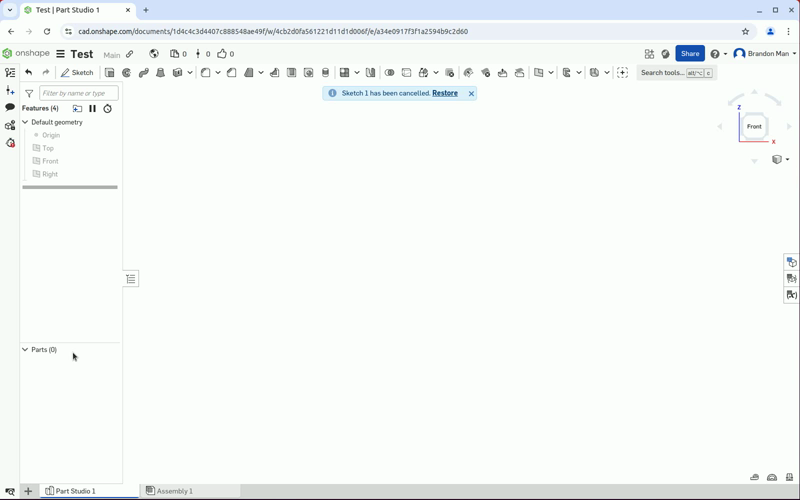
key_up(shift)
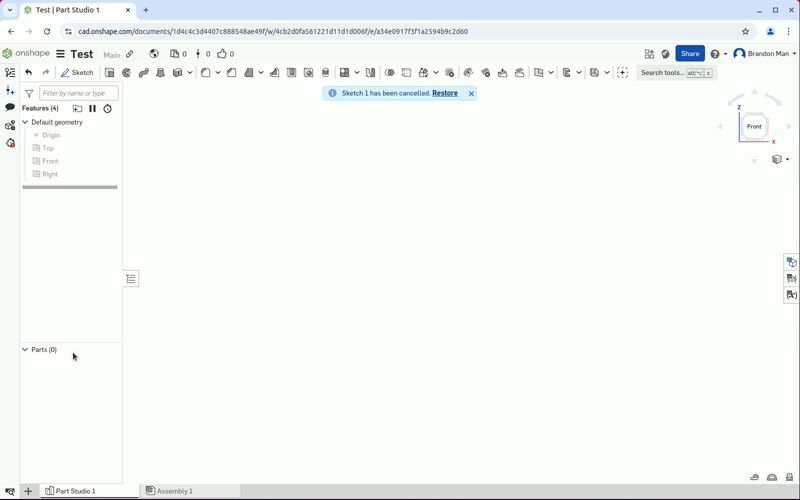
mouse_move(73, 352)
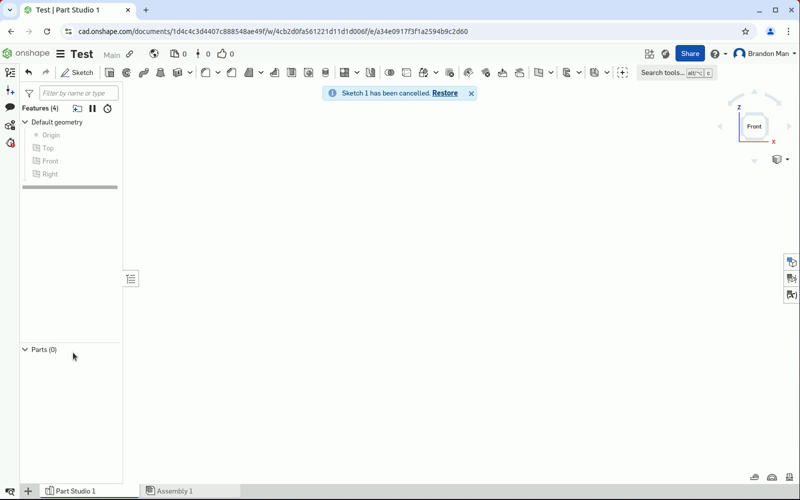
key(shift+y)
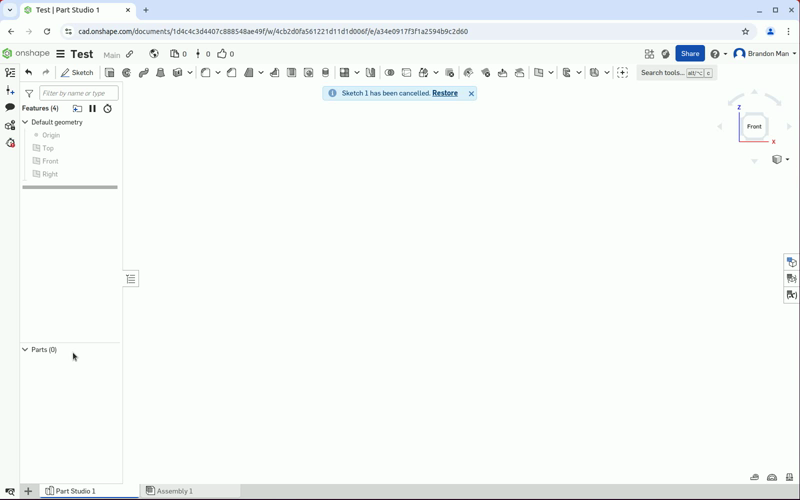
key(shift+s)
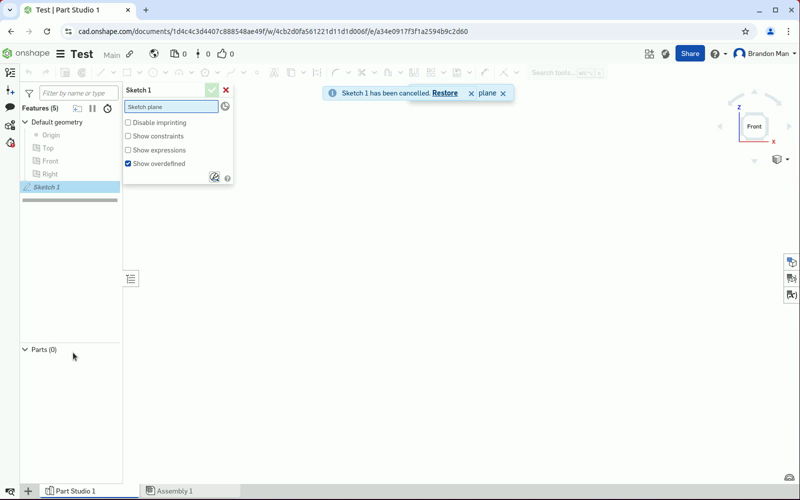
mouse_move(73, 163)
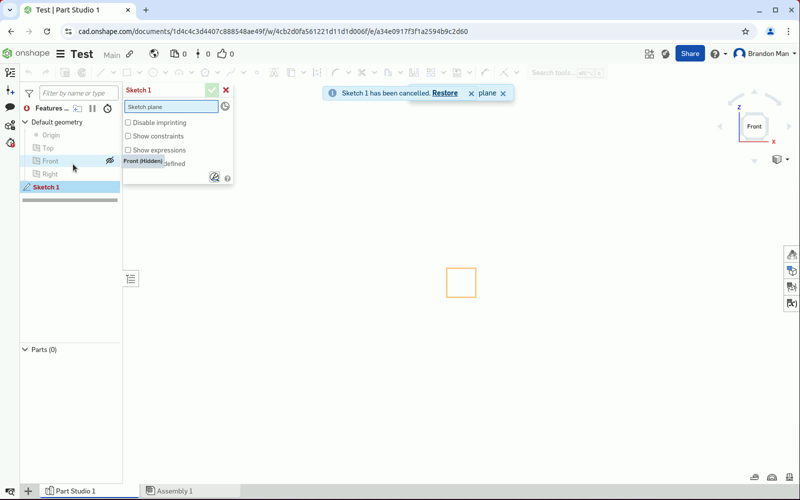
click(73, 163)
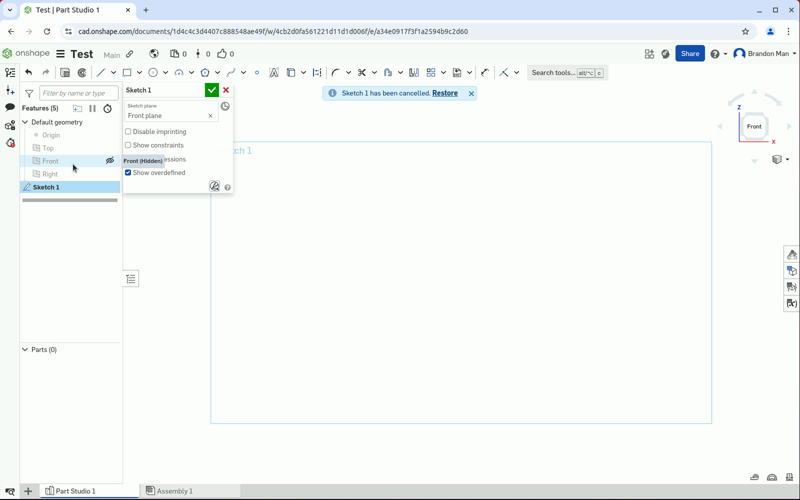
mouse_move(73, 352)
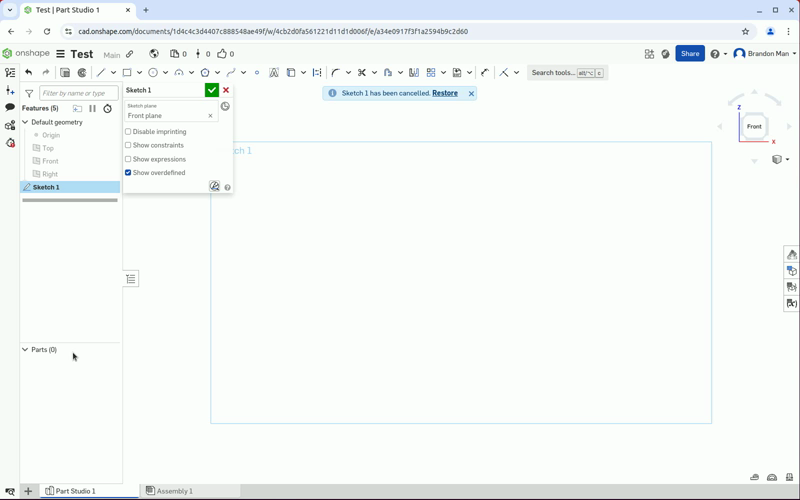
key(y)
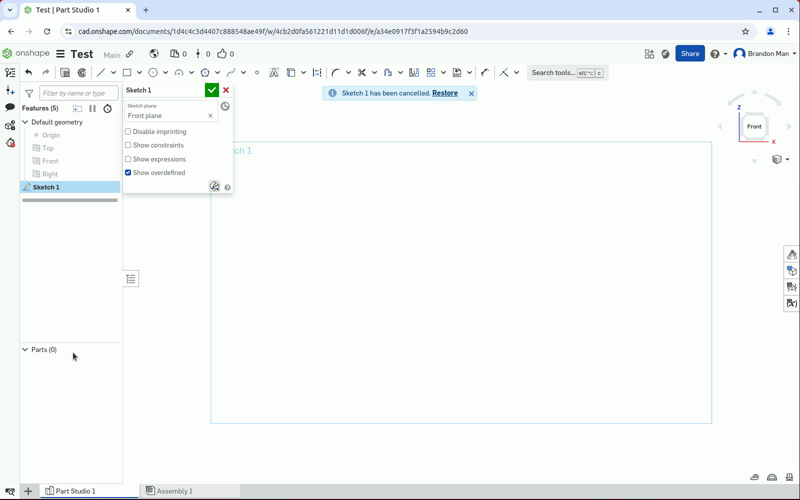
key(l)
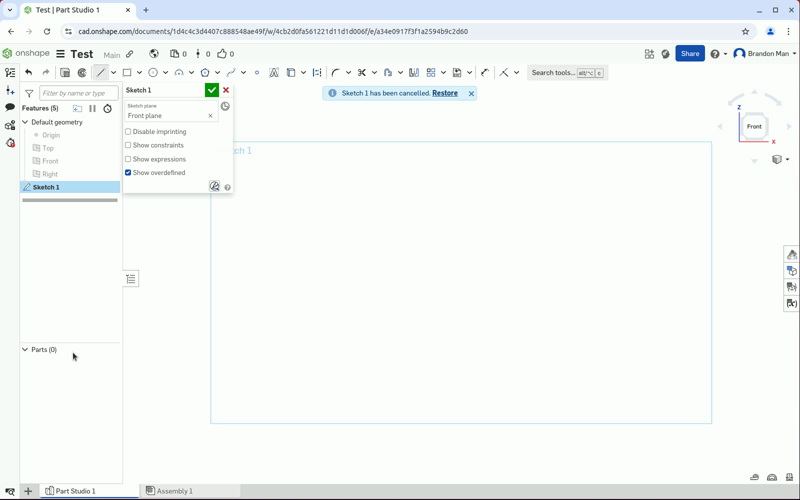
key_down(shift)
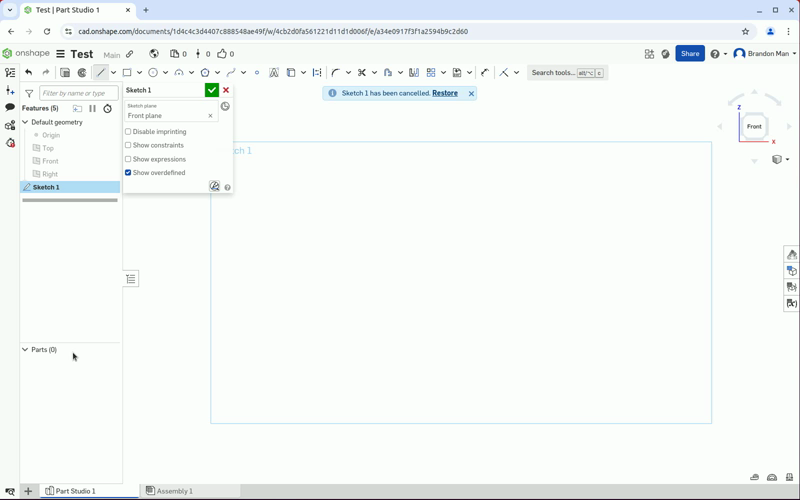
mouse_move(364, 234)
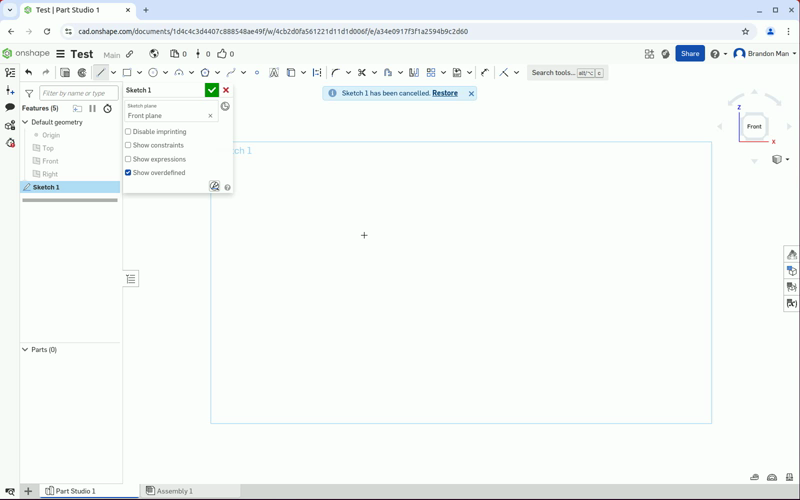
click(364, 234)
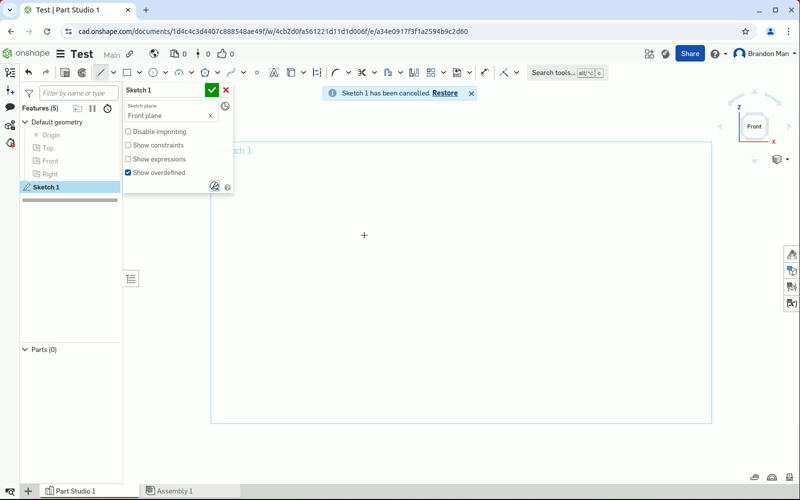
key_up(shift)
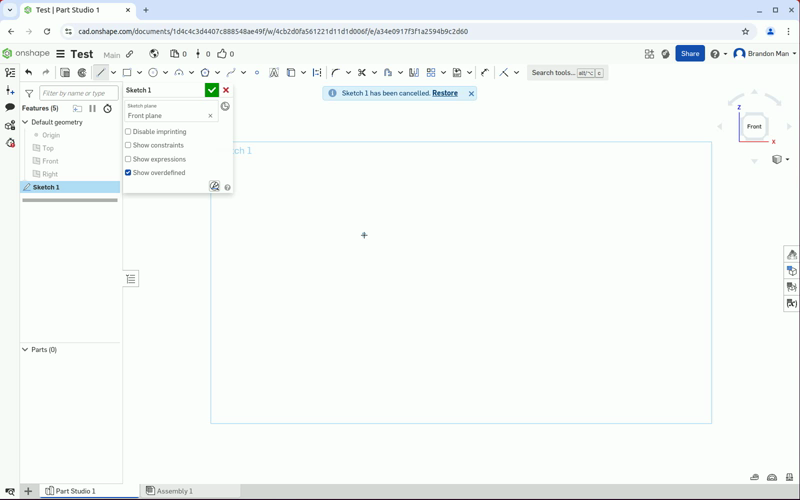
key_down(shift)
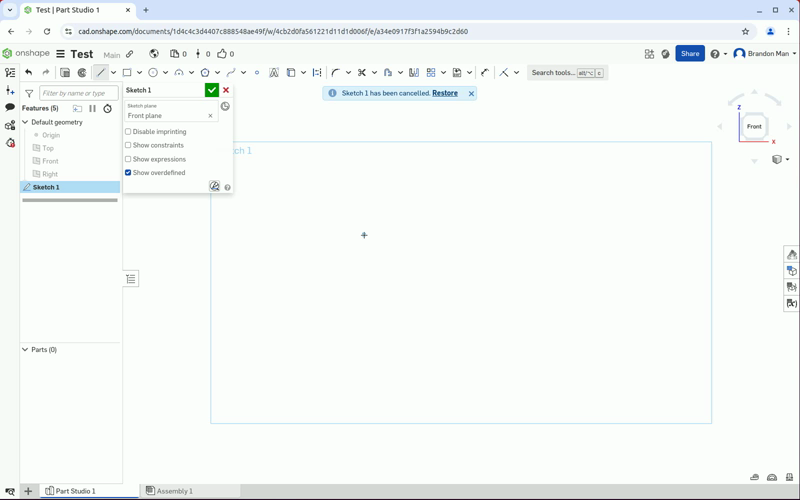
mouse_move(394, 234)
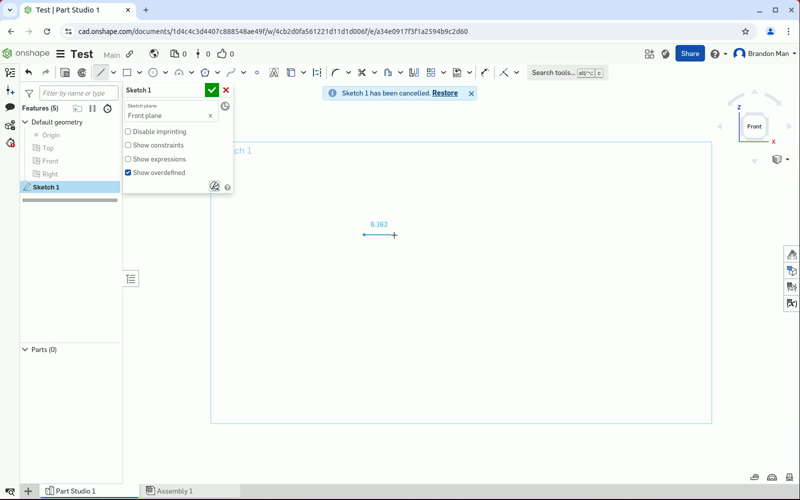
mouse_move(406, 234)
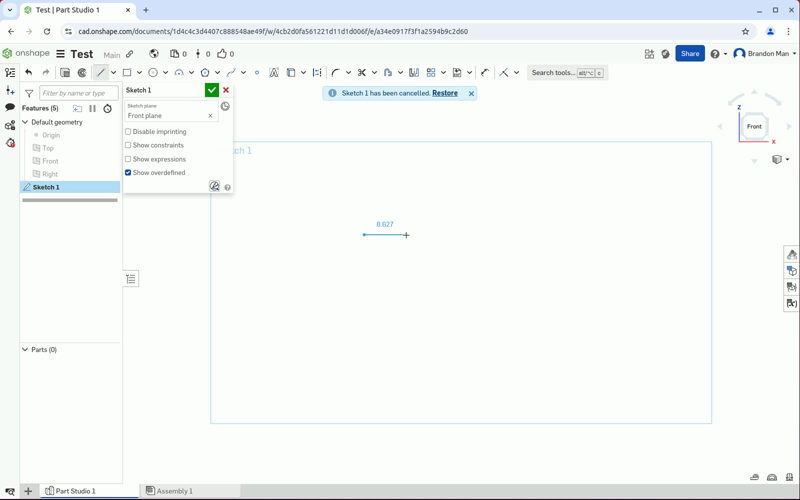
click(406, 234)
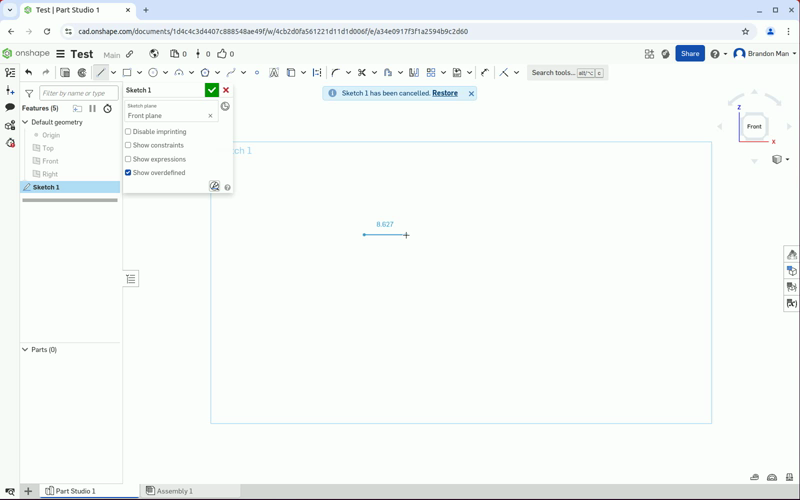
key_up(shift)
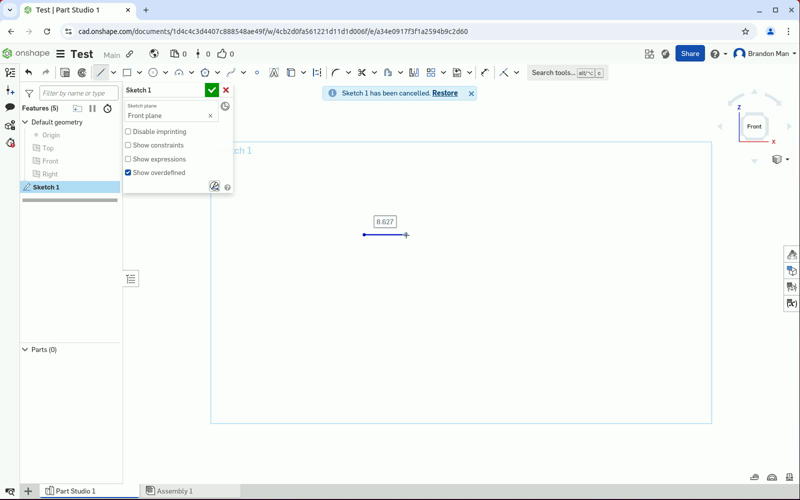
key_down(shift)
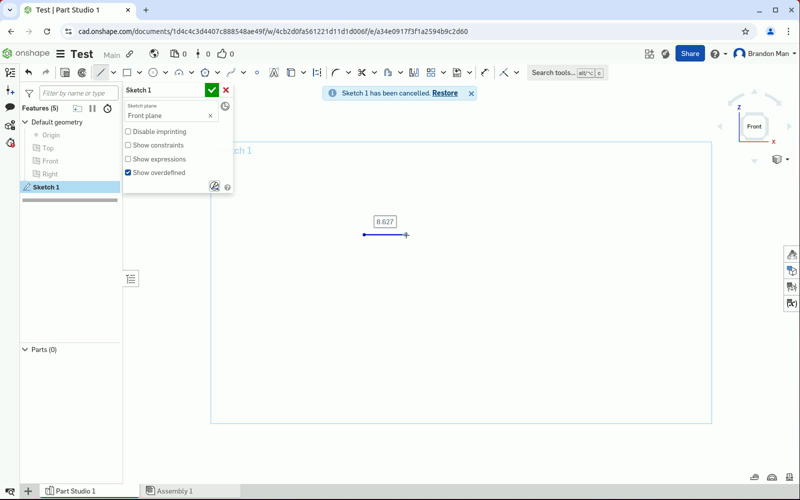
mouse_move(436, 234)
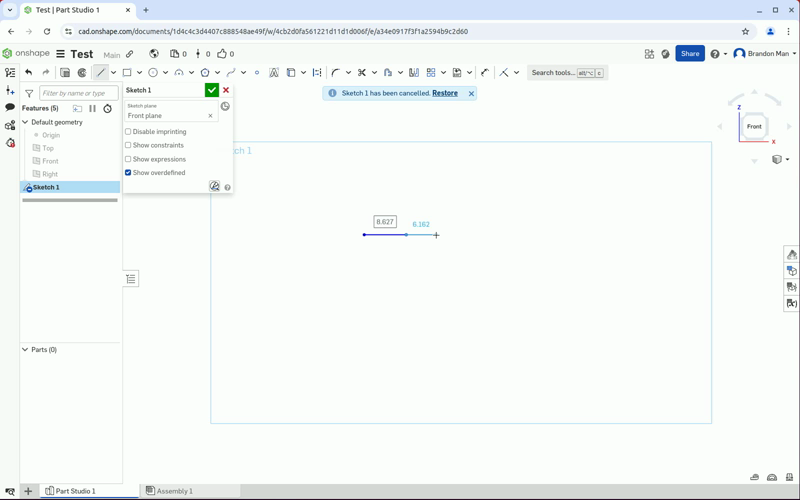
mouse_move(406, 193)
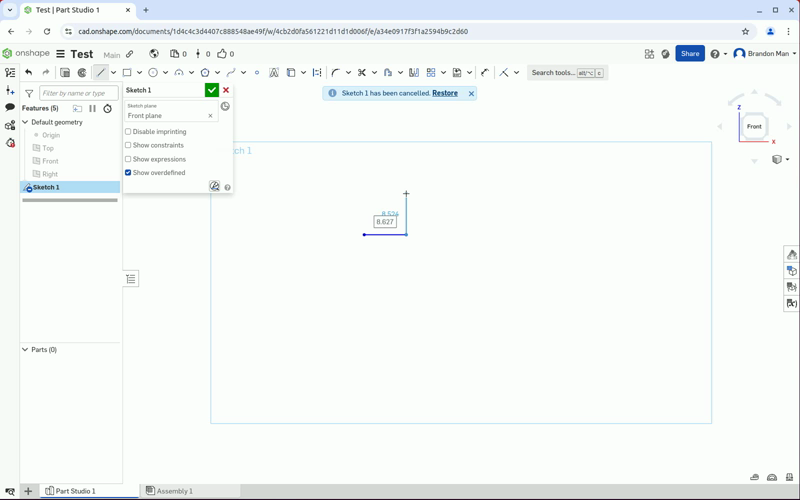
click(406, 193)
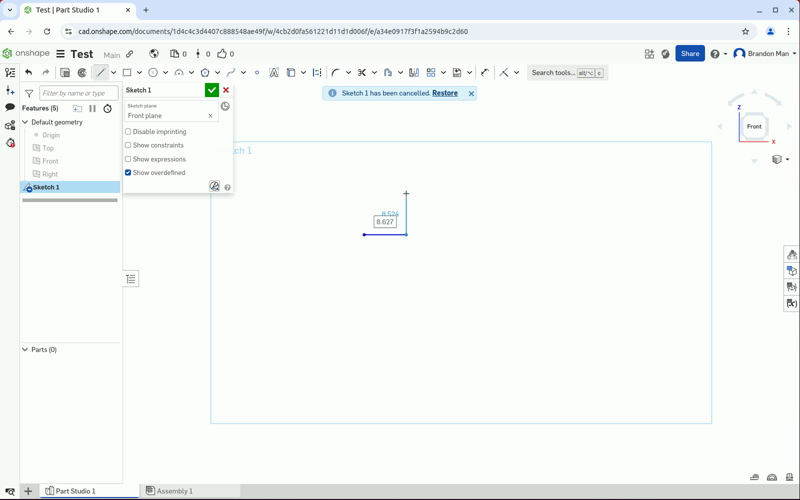
key_up(shift)
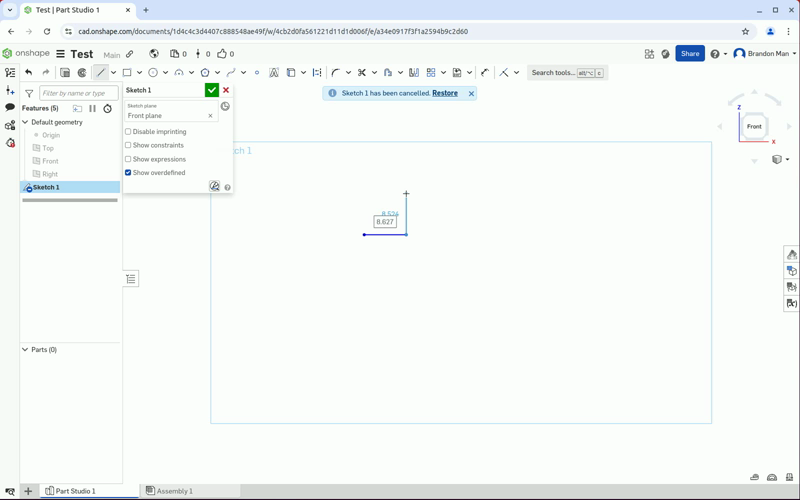
key_down(shift)
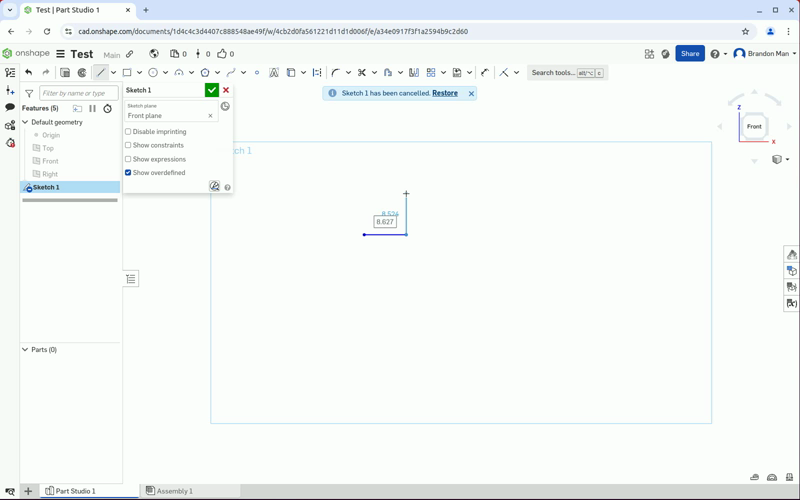
mouse_move(436, 193)
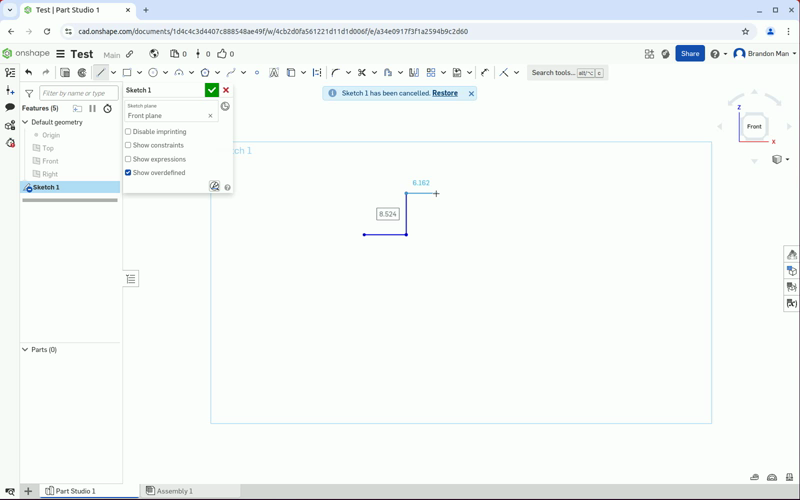
mouse_move(364, 193)
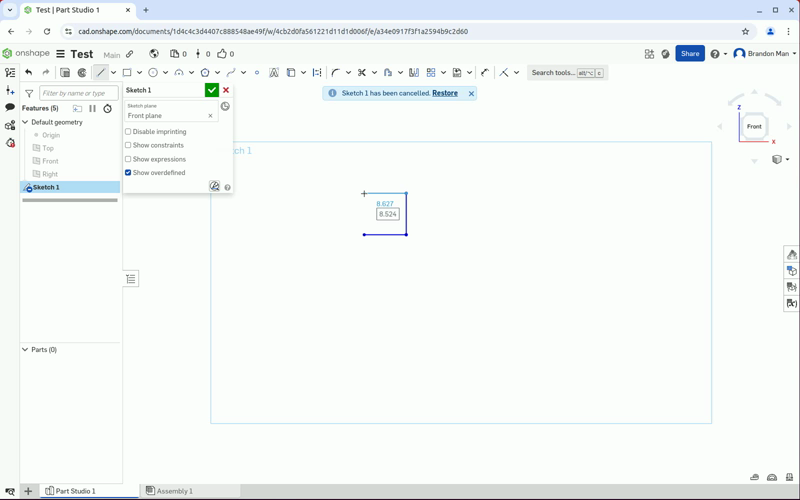
click(364, 193)
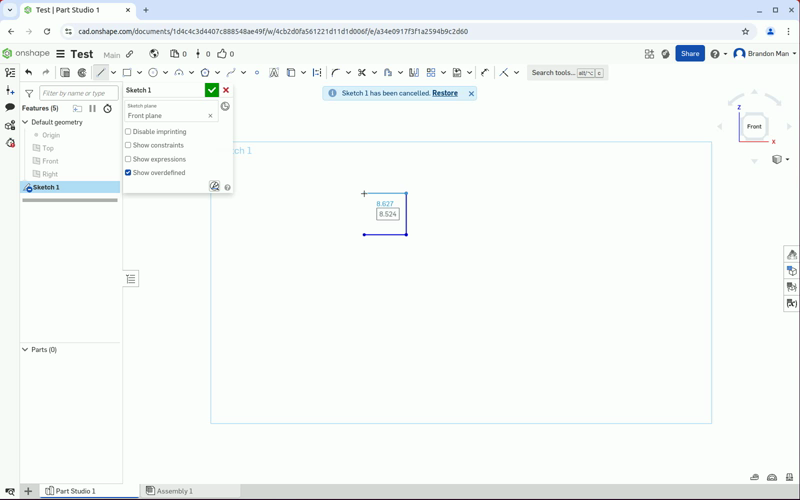
key_up(shift)
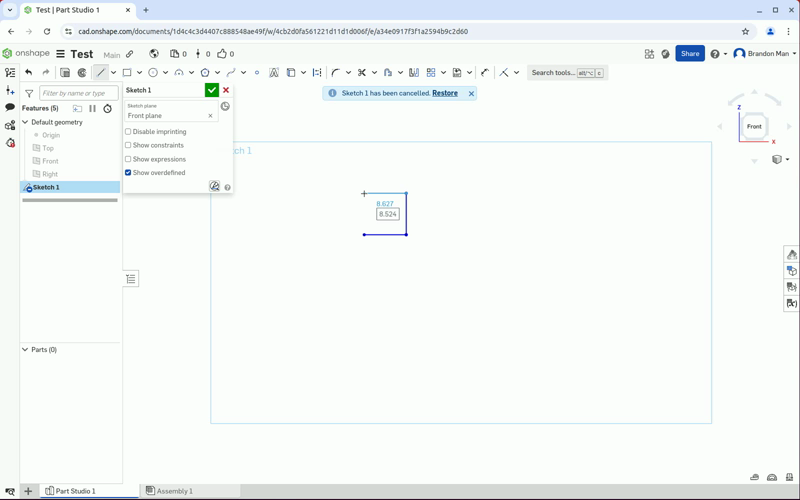
mouse_move(394, 193)
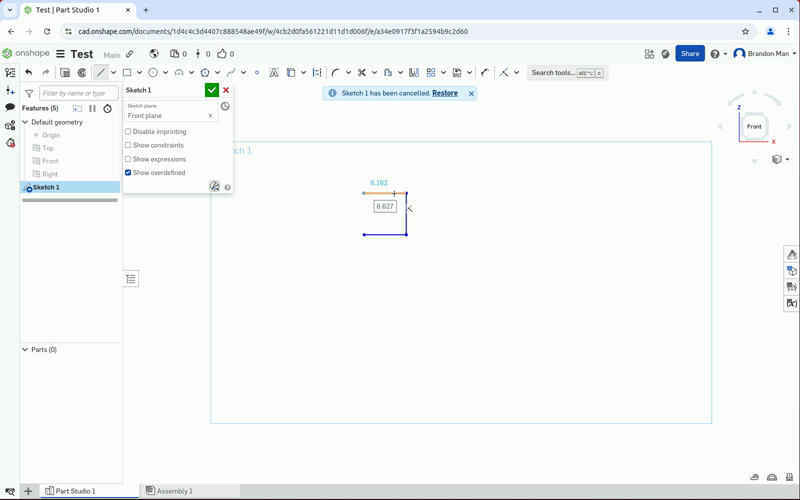
key_down(shift)
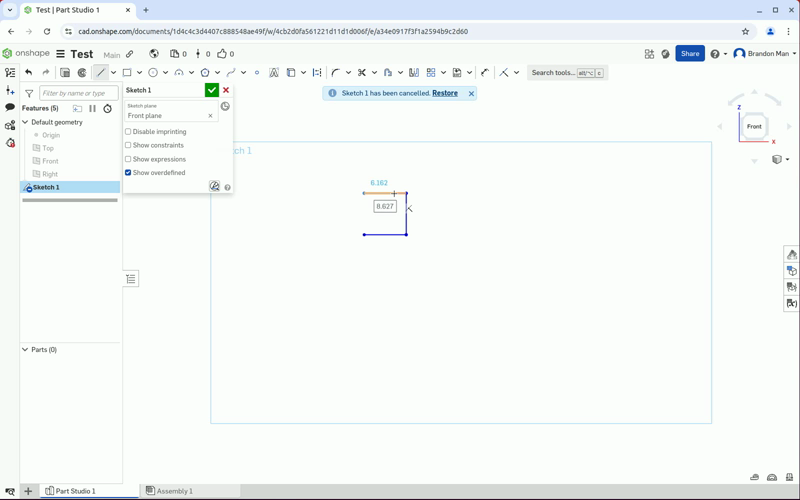
mouse_move(364, 234)
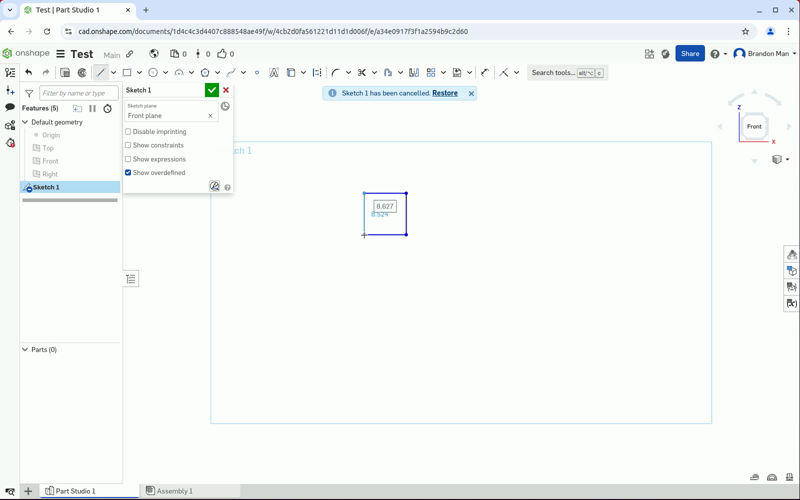
key_up(shift)
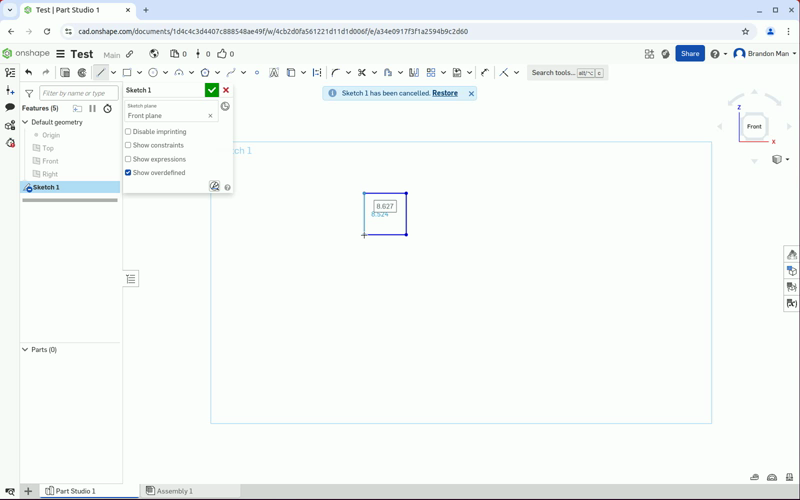
click(364, 234)
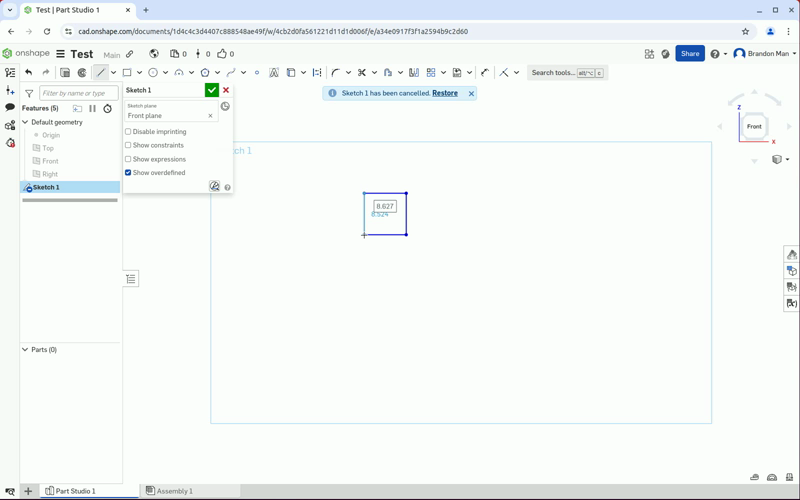
key(esc)
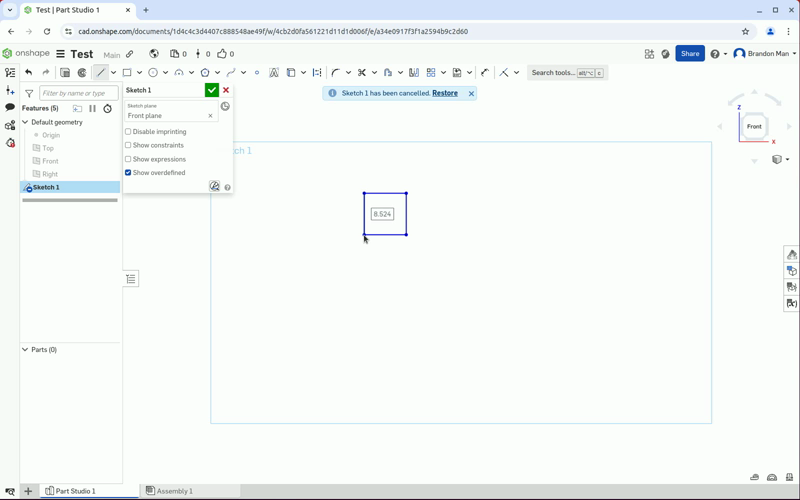
mouse_move(374, 220)
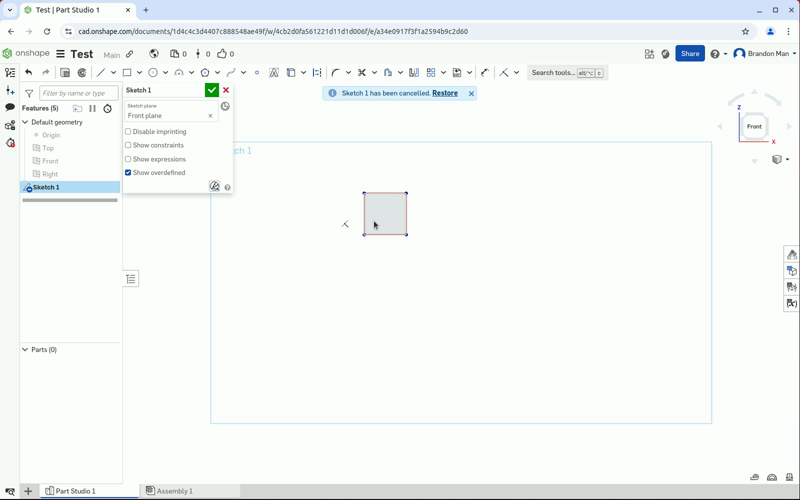
scroll(6)
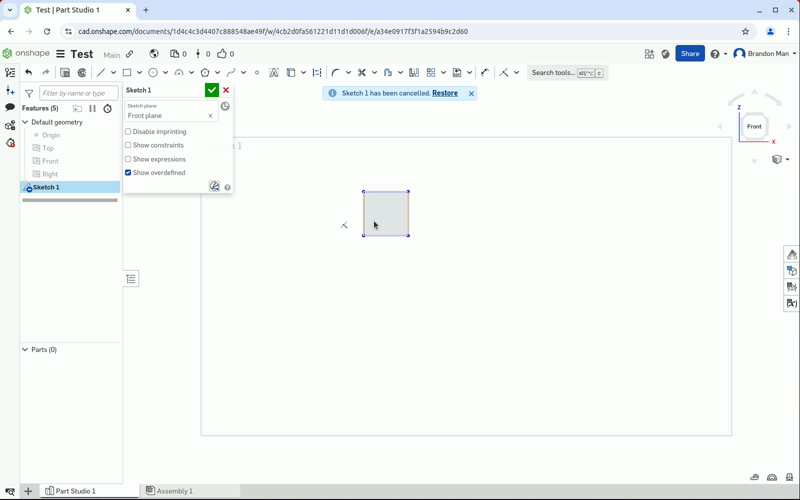
scroll(6)
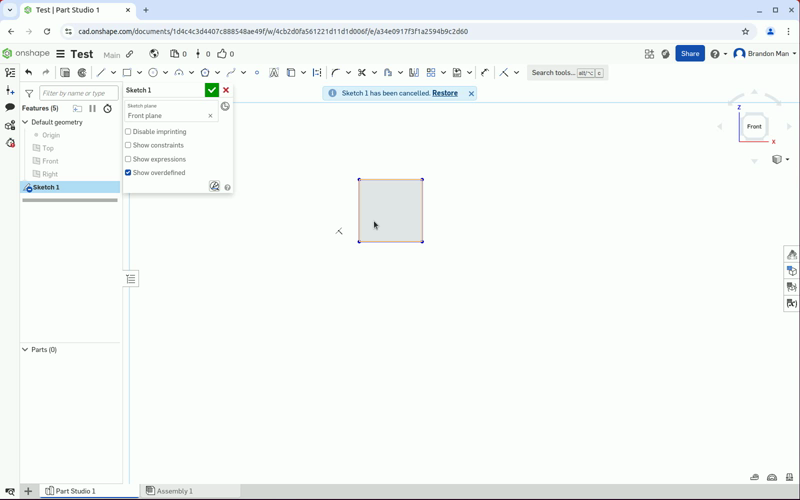
scroll(6)
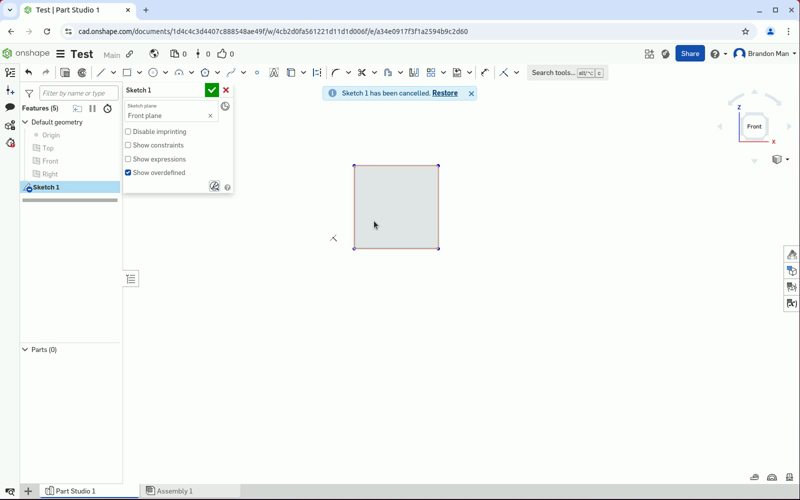
scroll(6)
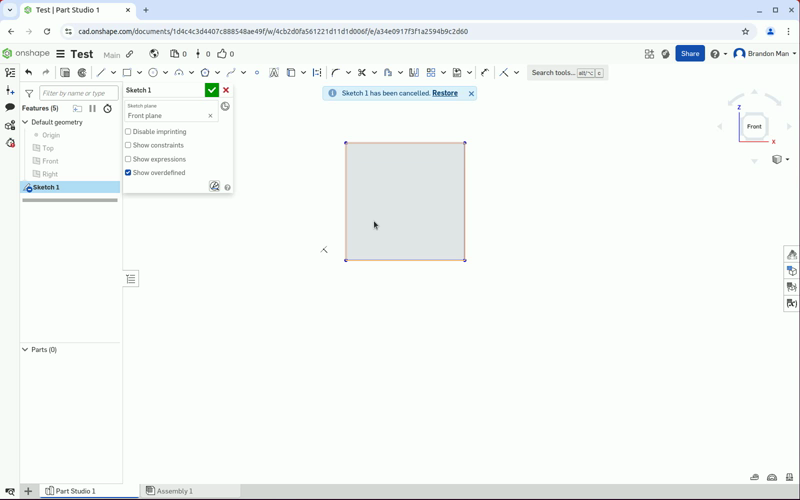
scroll(6)
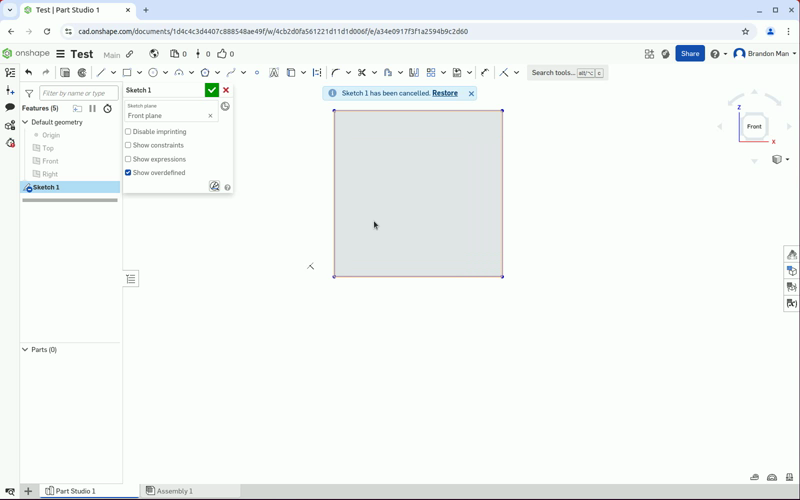
scroll(6)
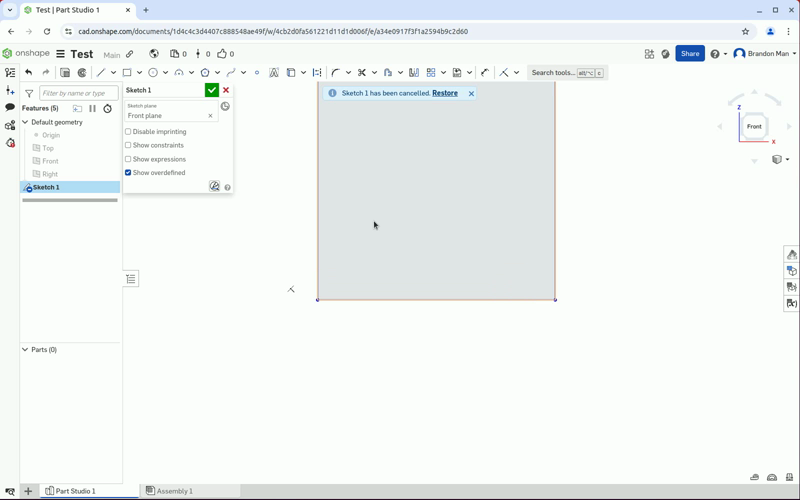
scroll(6)
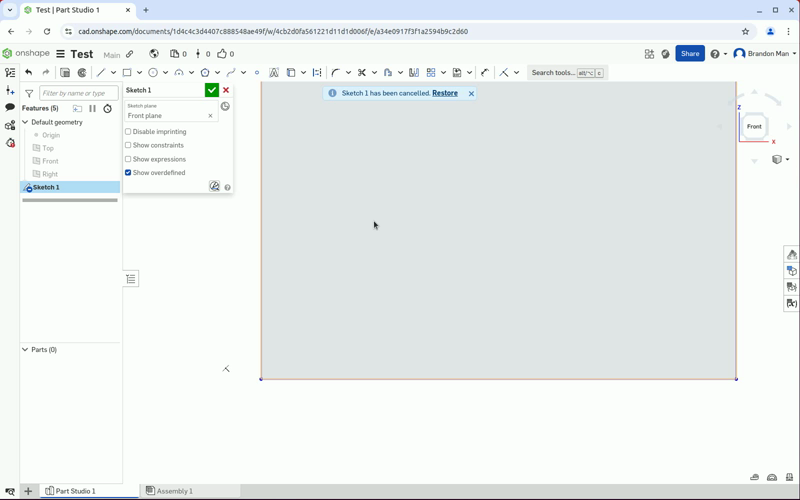
click(374, 220)
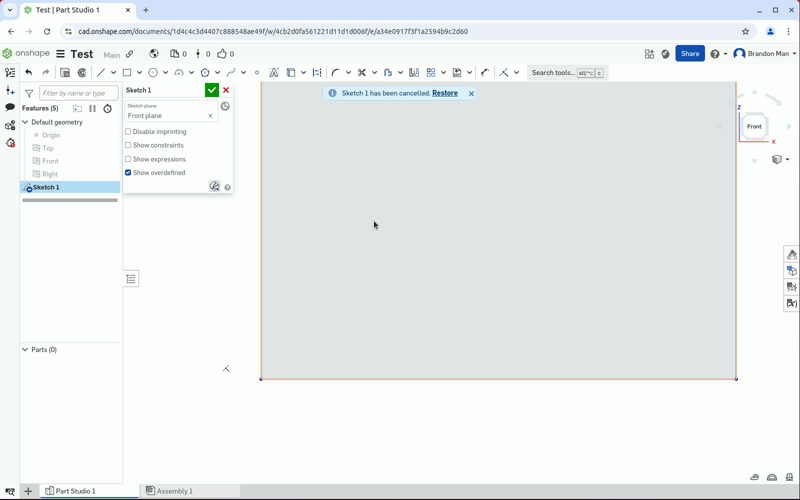
scroll(-6)
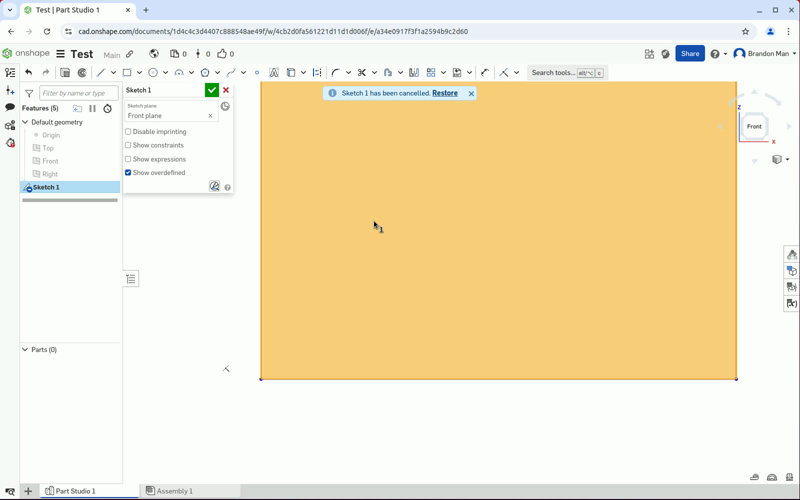
scroll(-6)
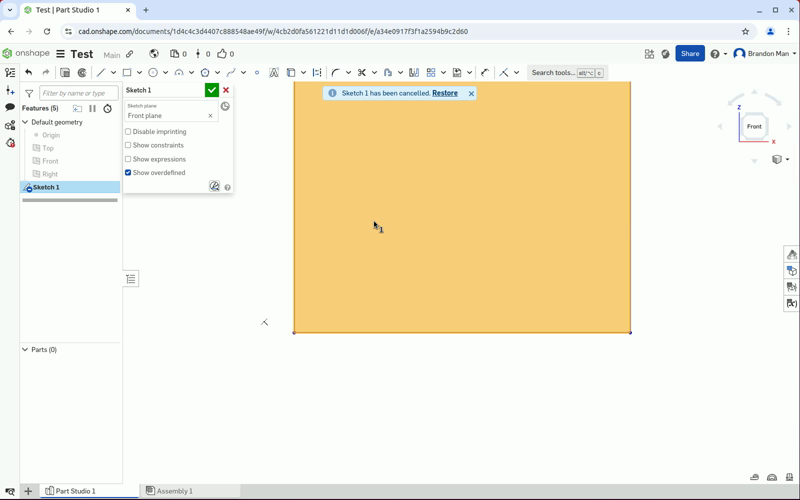
scroll(-6)
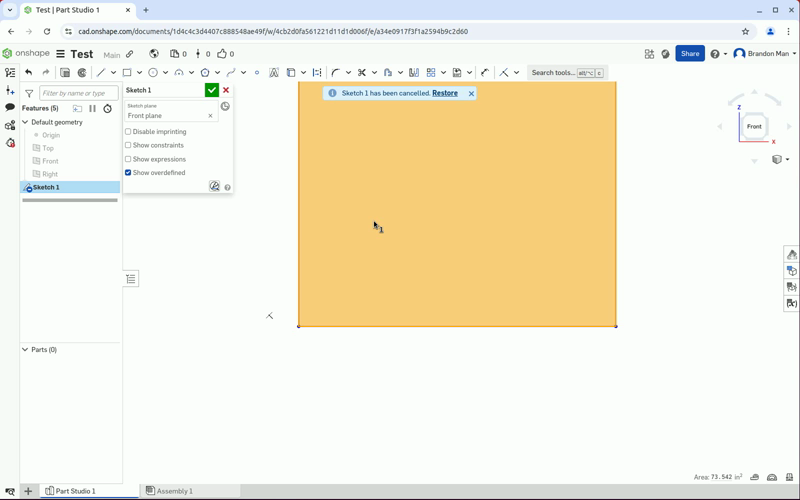
scroll(-6)
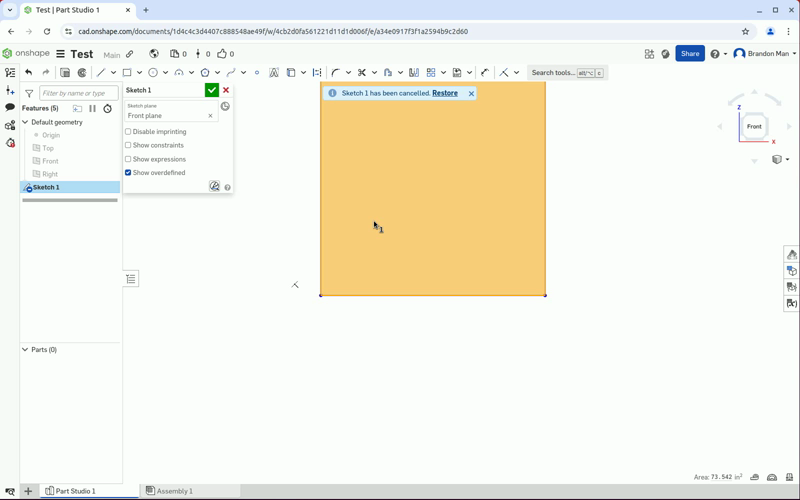
scroll(-6)
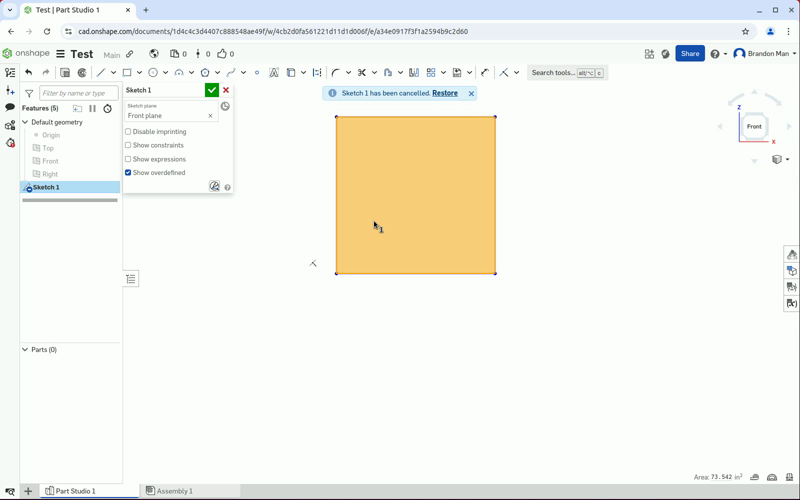
scroll(-6)
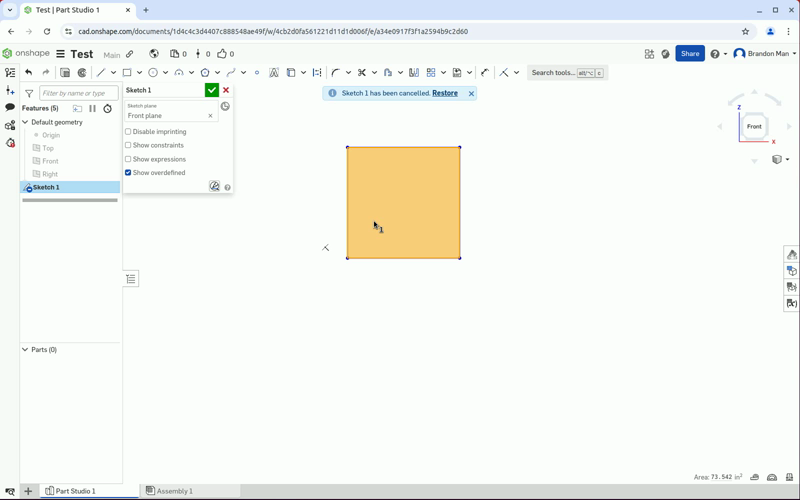
scroll(-6)
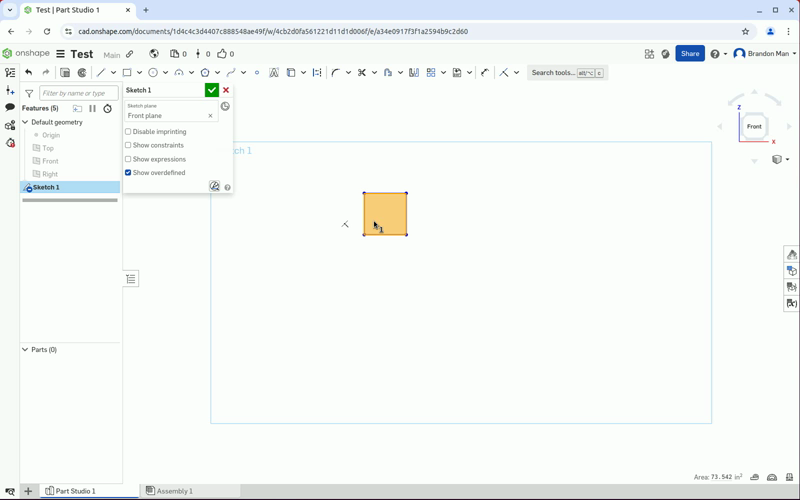
mouse_move(73, 352)
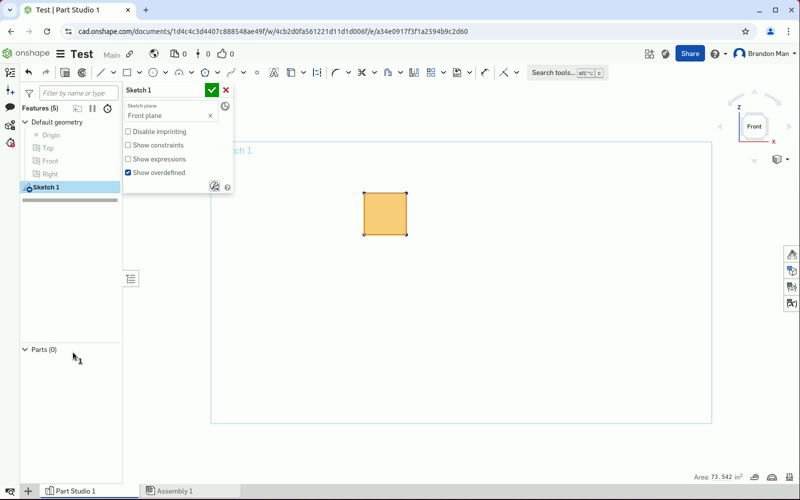
key(shift+y)
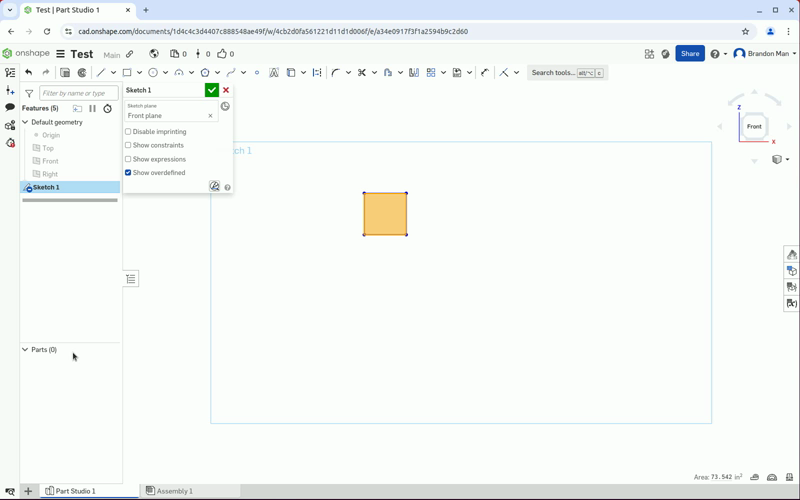
key(shift+e)
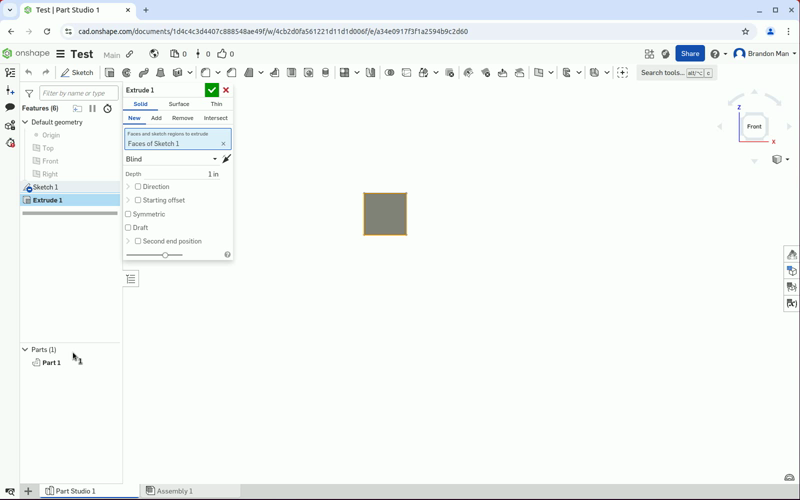
mouse_move(143, 106)
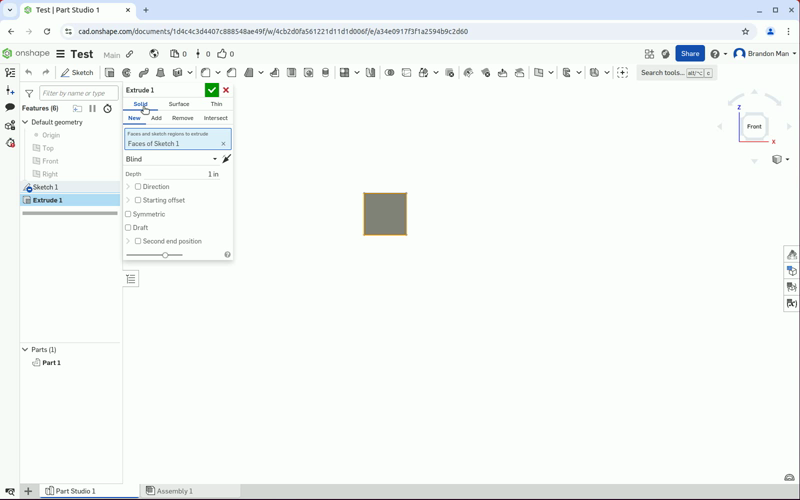
click(143, 106)
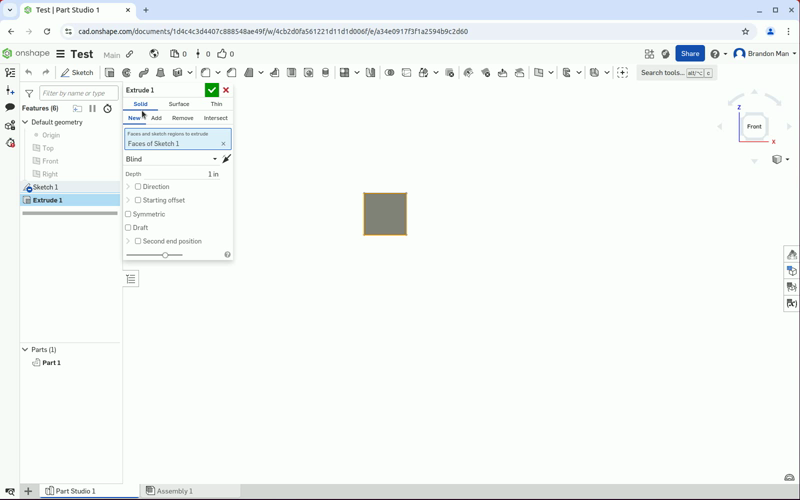
mouse_move(137, 120)
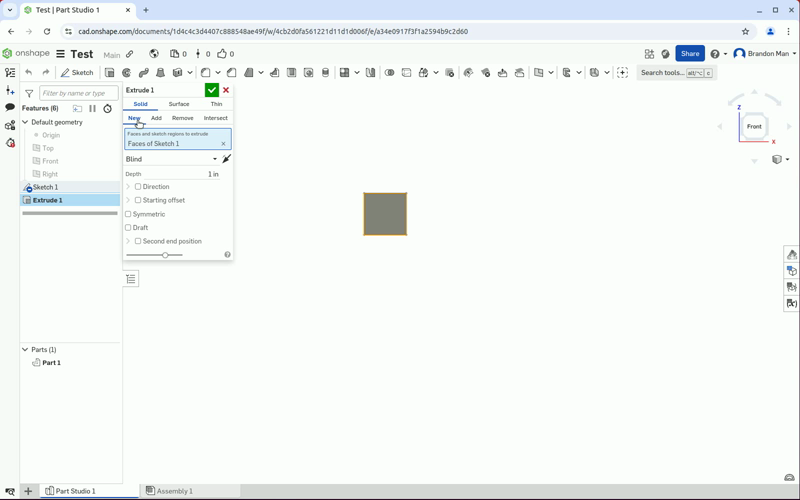
click(137, 120)
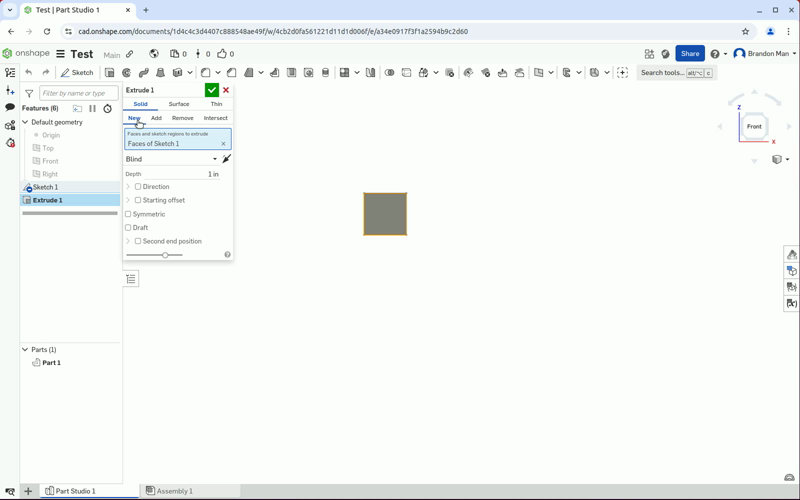
key(tab, 4)
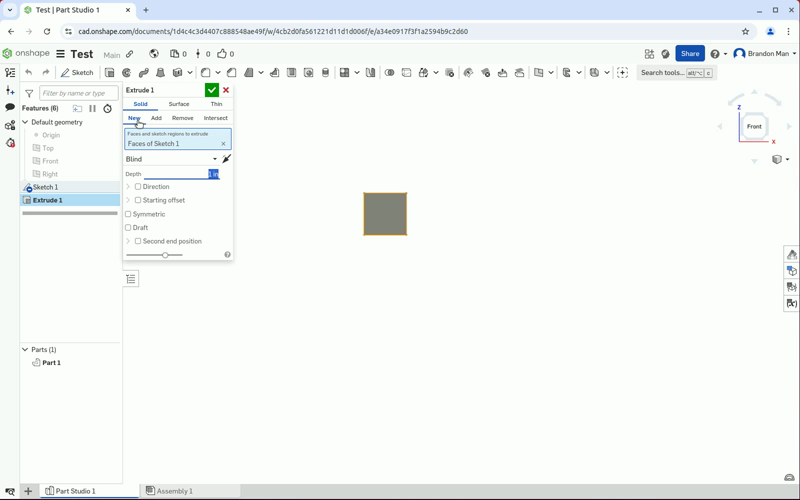
text(8.425)
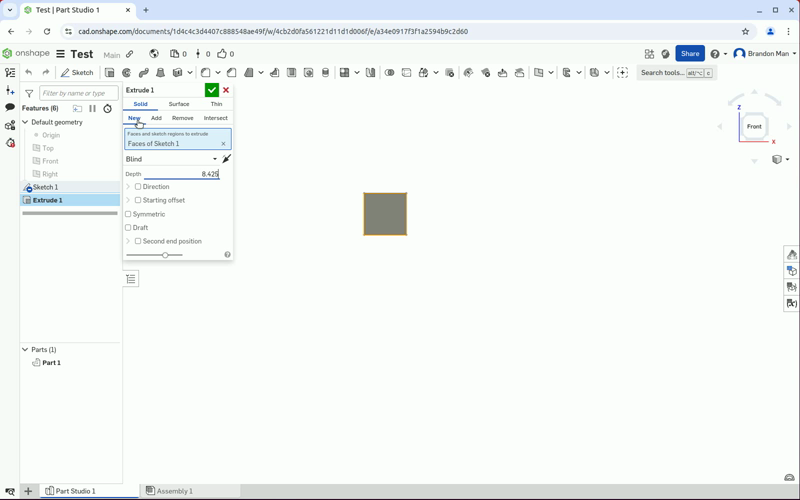
key(enter)
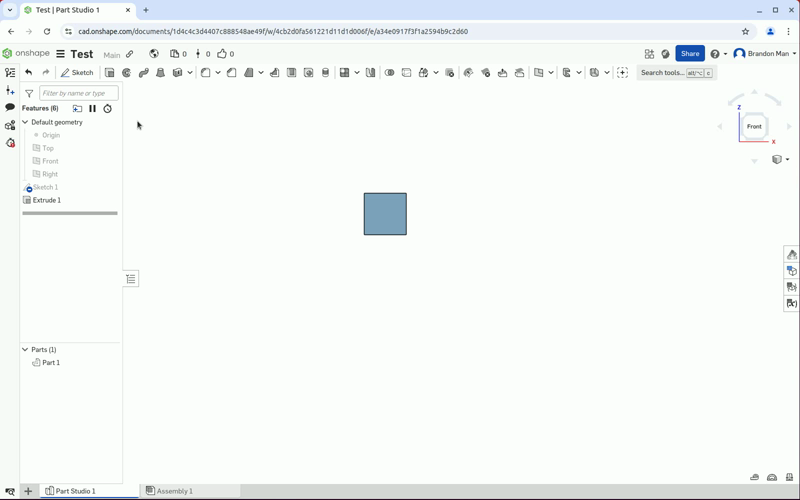
key(shift+h)
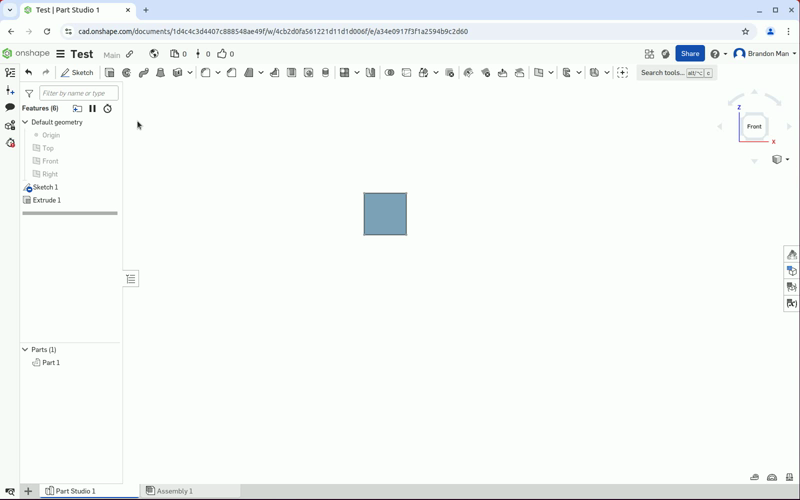
key(shift+h)
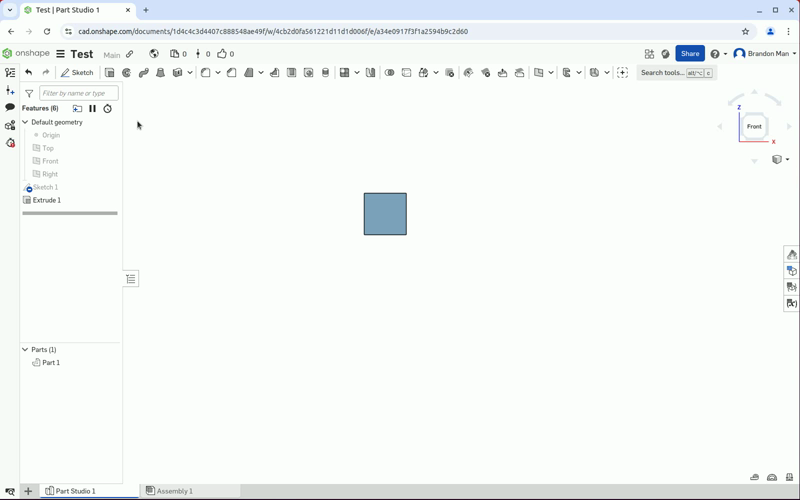
mouse_move(73, 189)
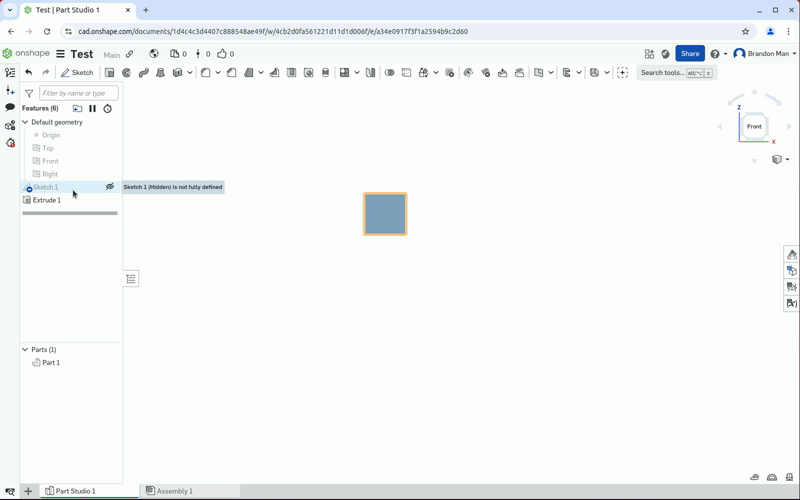
click(73, 189)
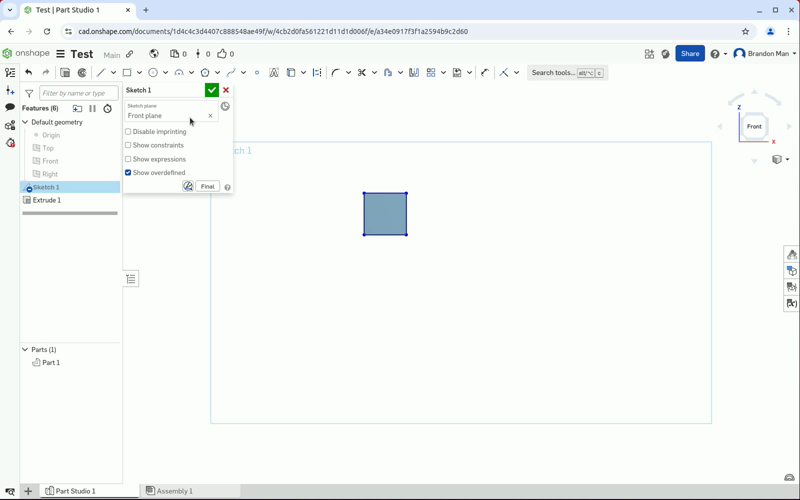
mouse_move(229, 92)
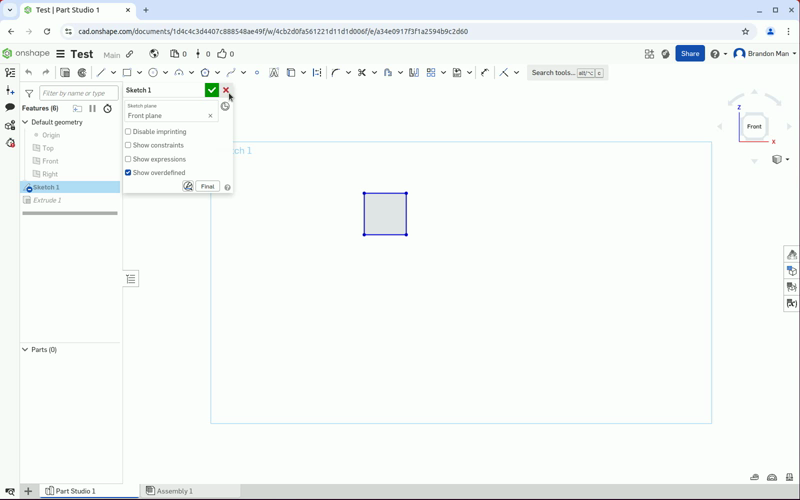
click(229, 92)
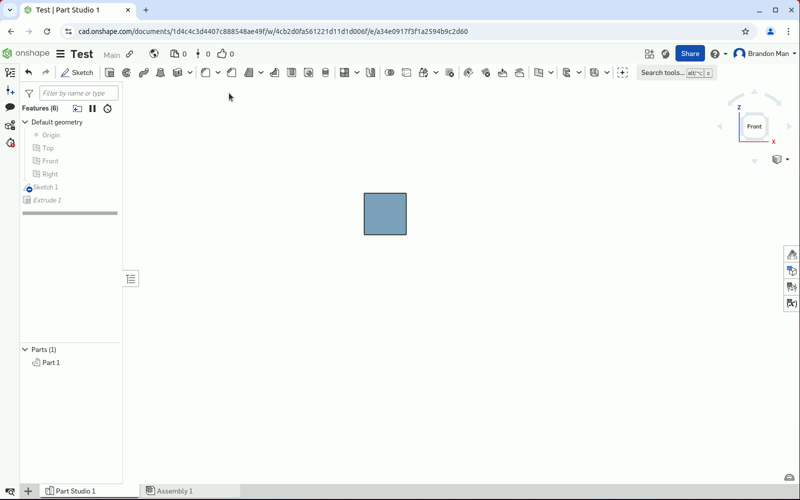
mouse_move(73, 352)
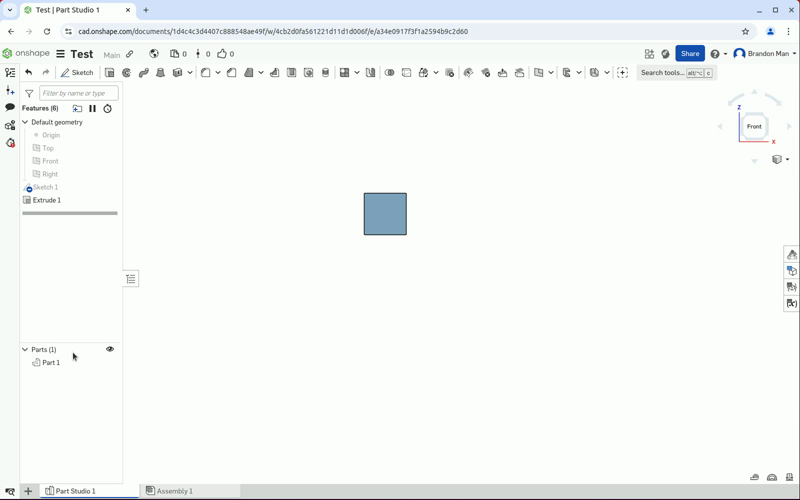
key(y)
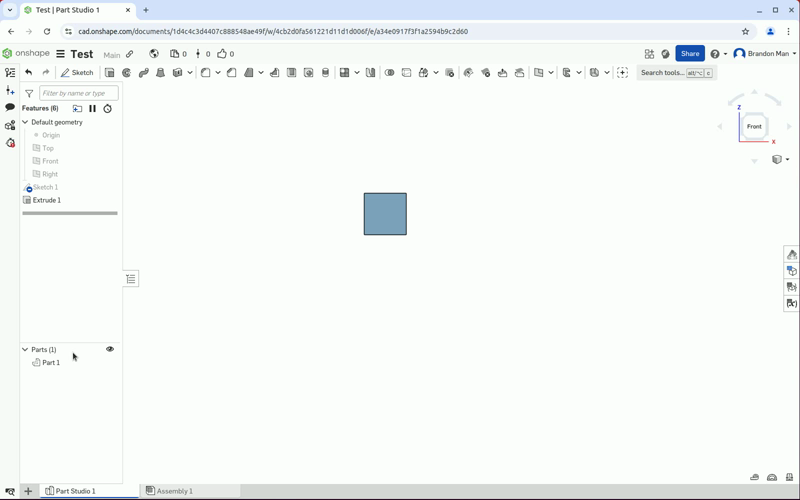
key(shift+p)
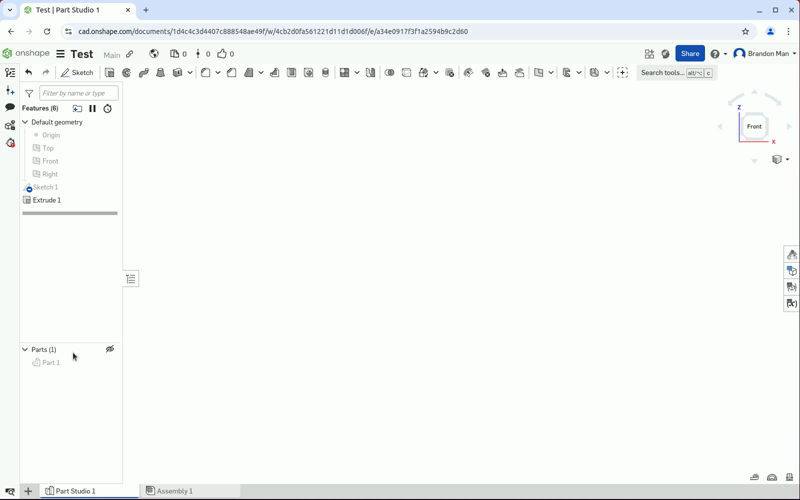
key(space)
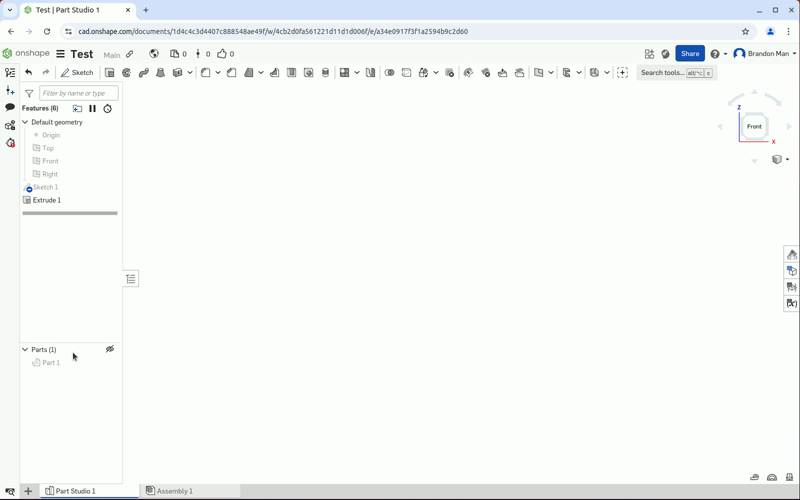
key_down(shift)
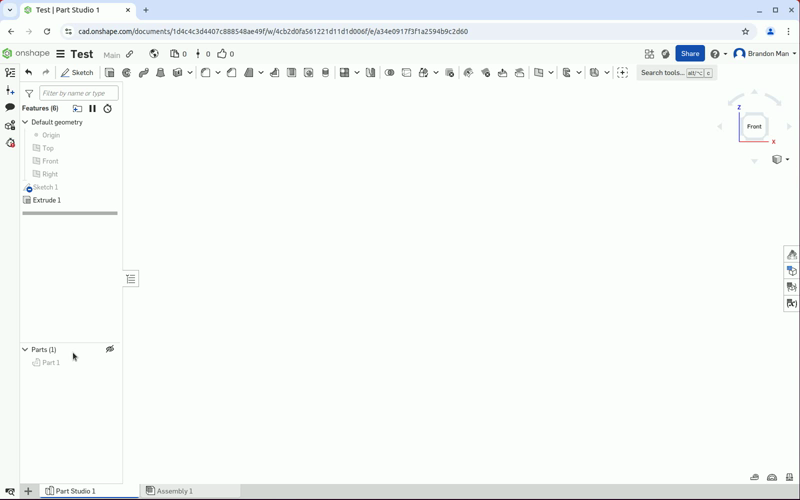
key(left)
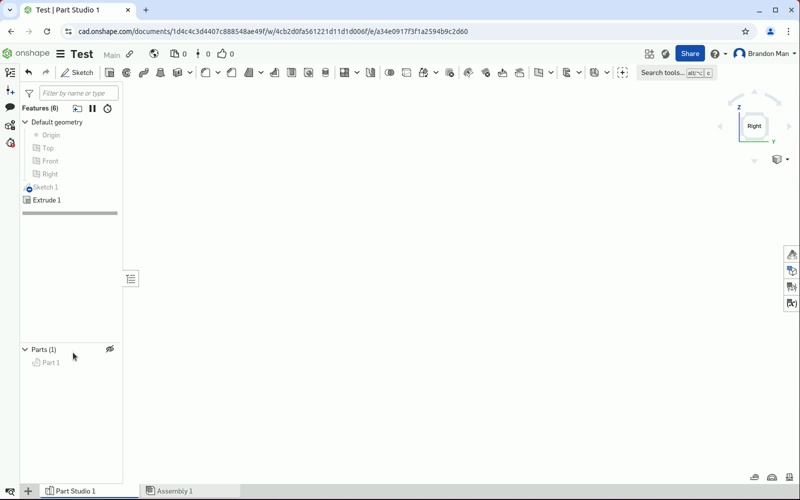
key_up(shift)
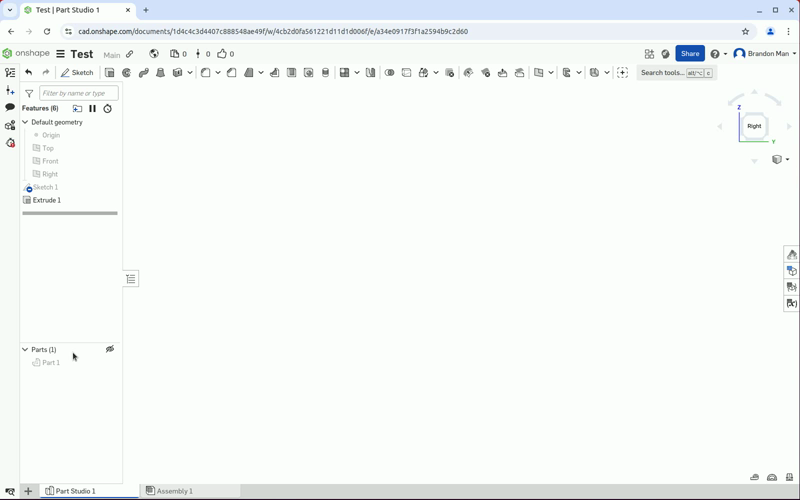
mouse_move(73, 352)
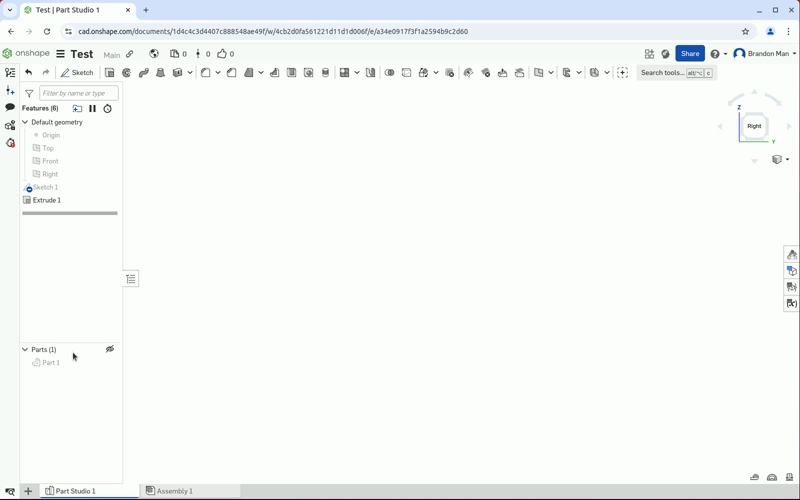
key(shift+y)
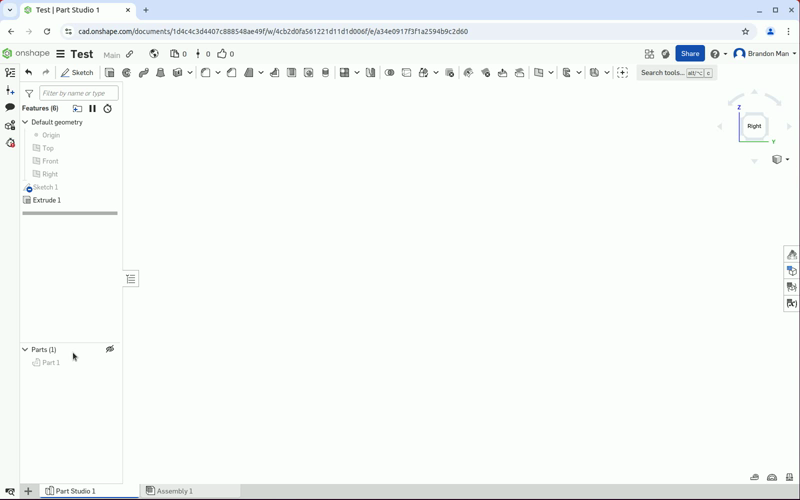
key(shift+s)
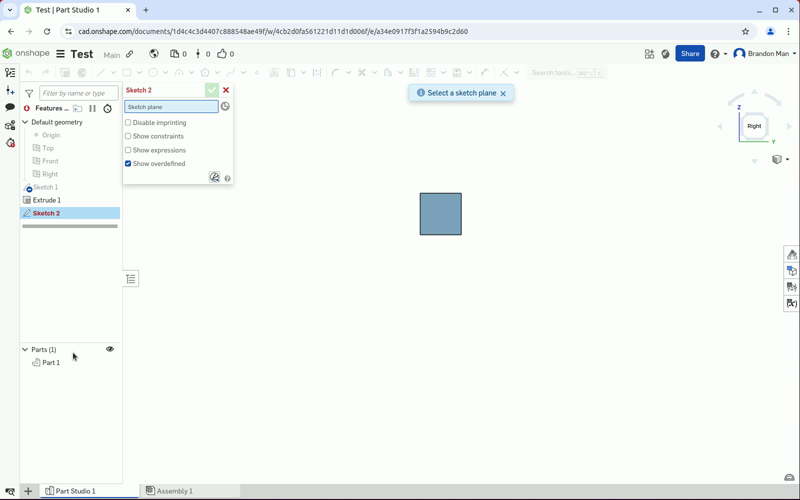
mouse_move(73, 176)
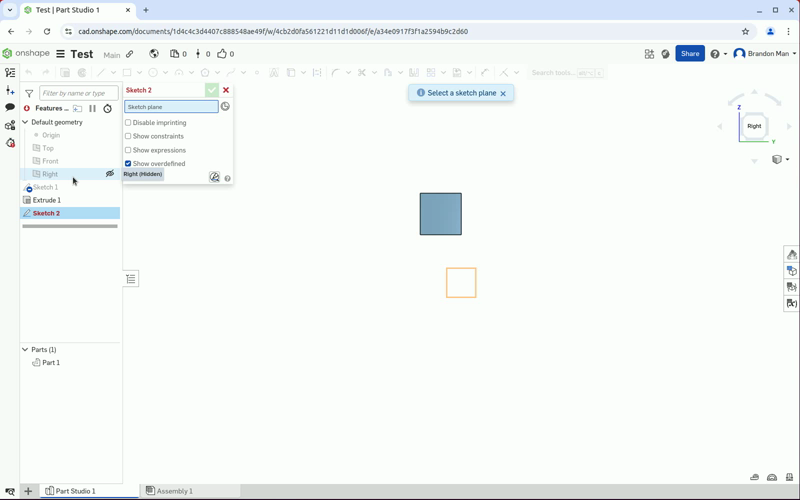
click(73, 176)
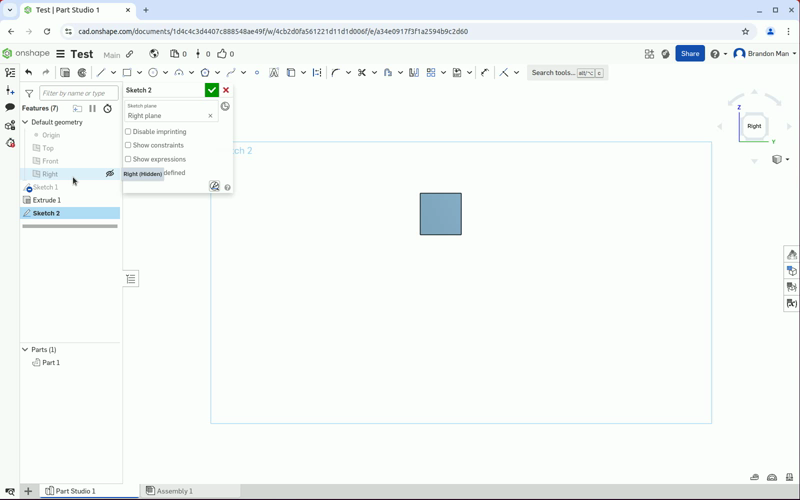
mouse_move(73, 352)
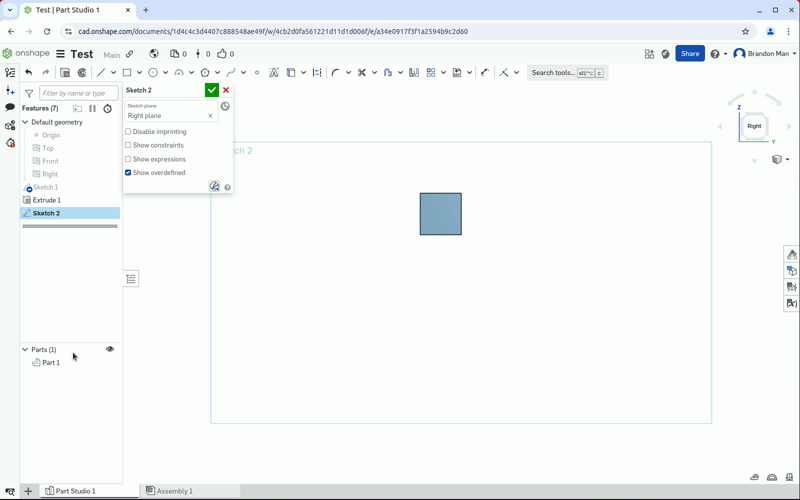
key(y)
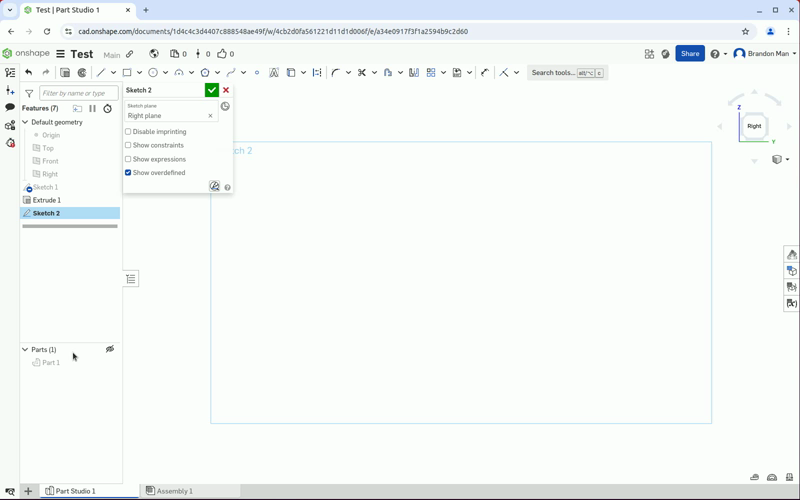
key(c)
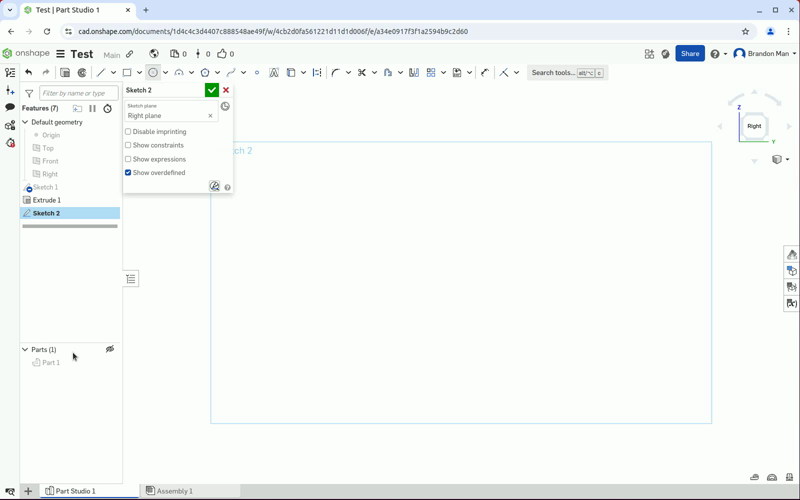
key_down(shift)
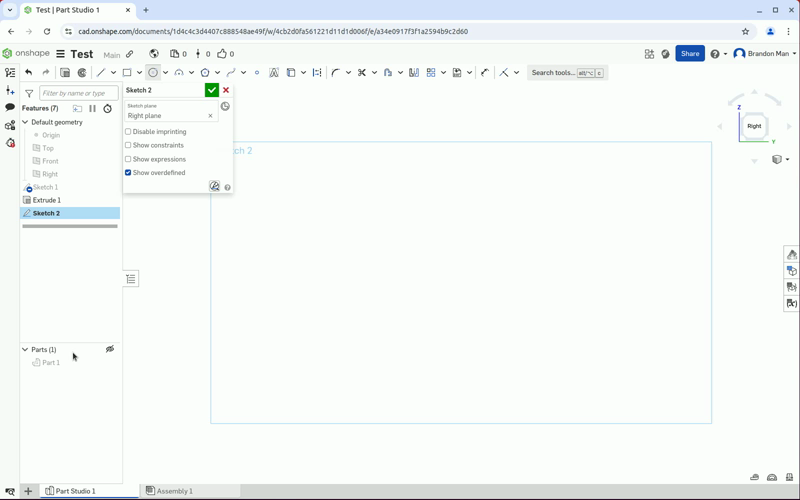
mouse_move(443, 190)
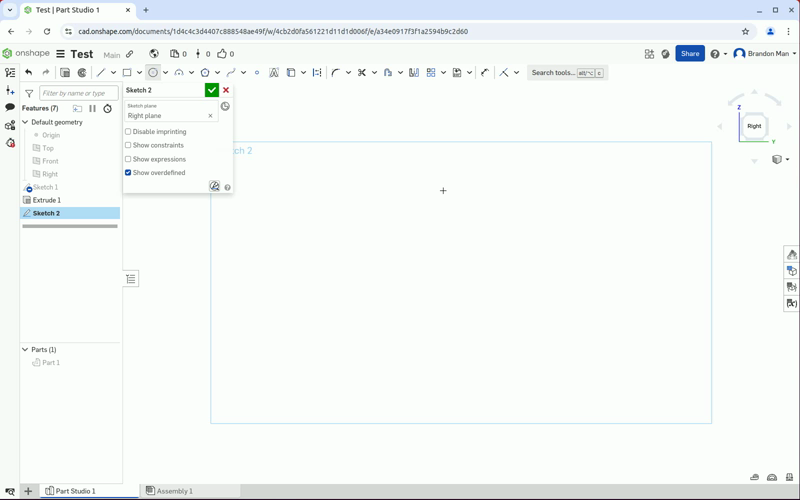
click(443, 190)
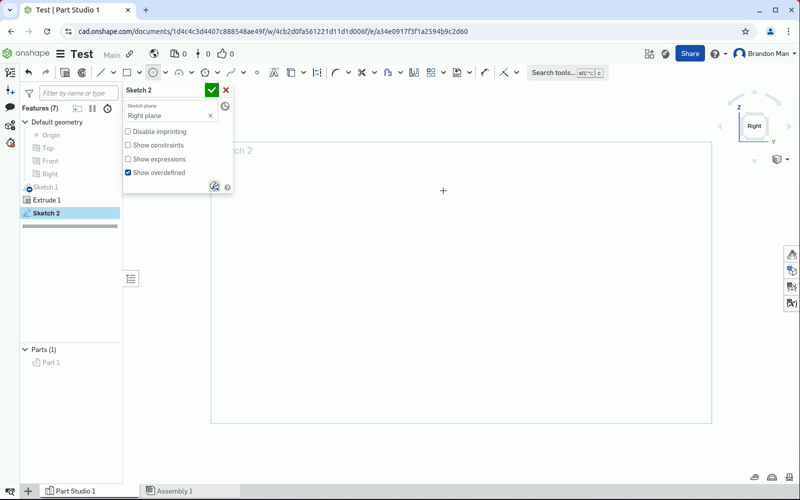
key_up(shift)
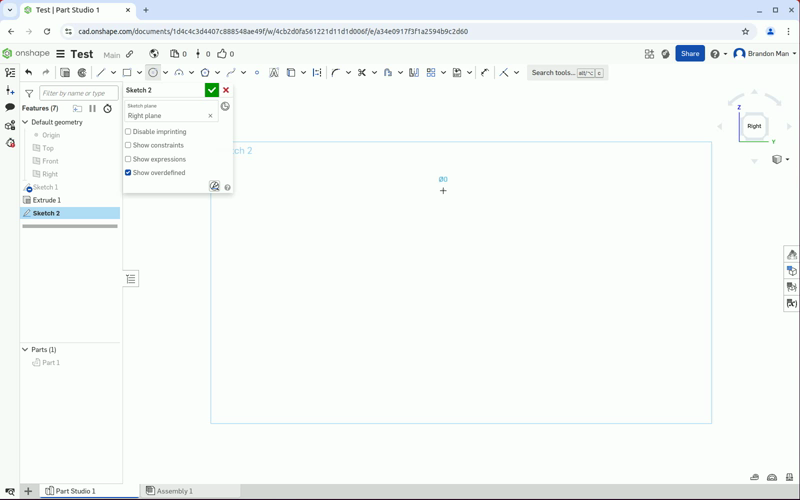
mouse_move(464, 190)
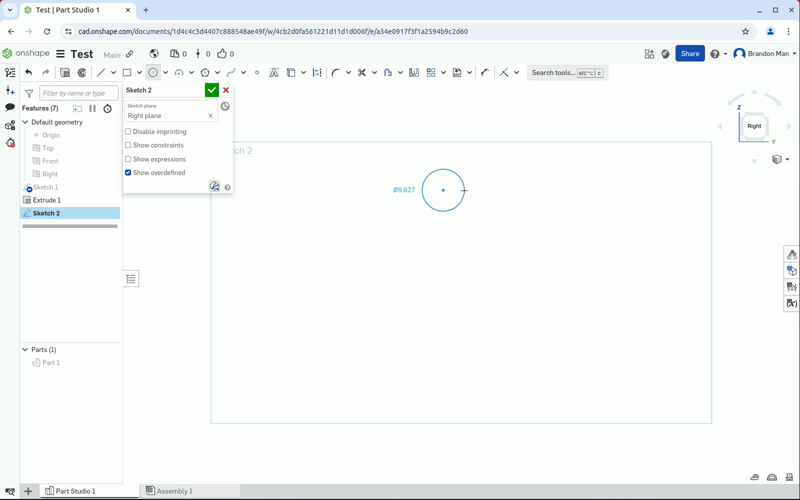
click(464, 190)
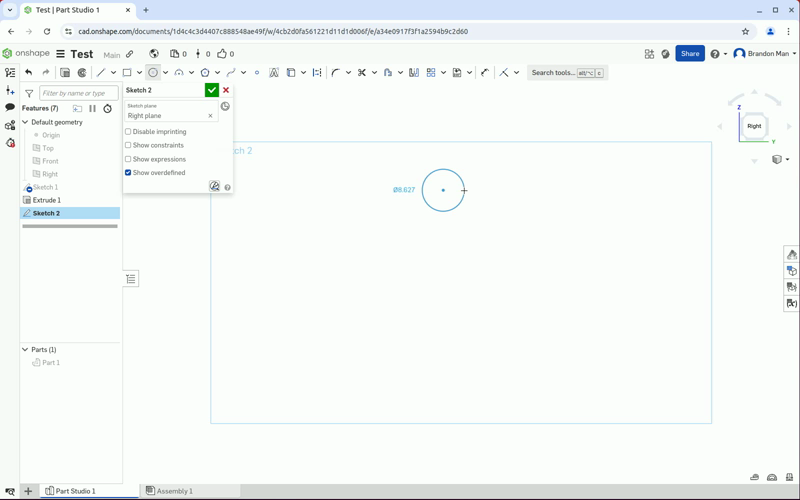
key(esc)
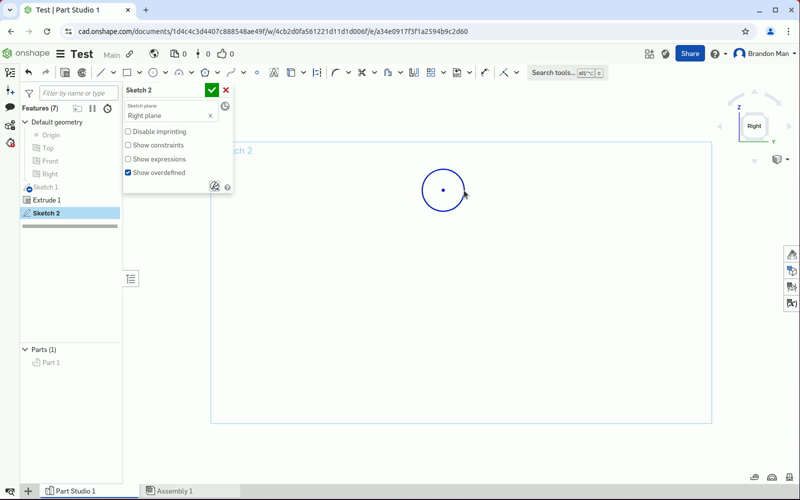
mouse_move(433, 181)
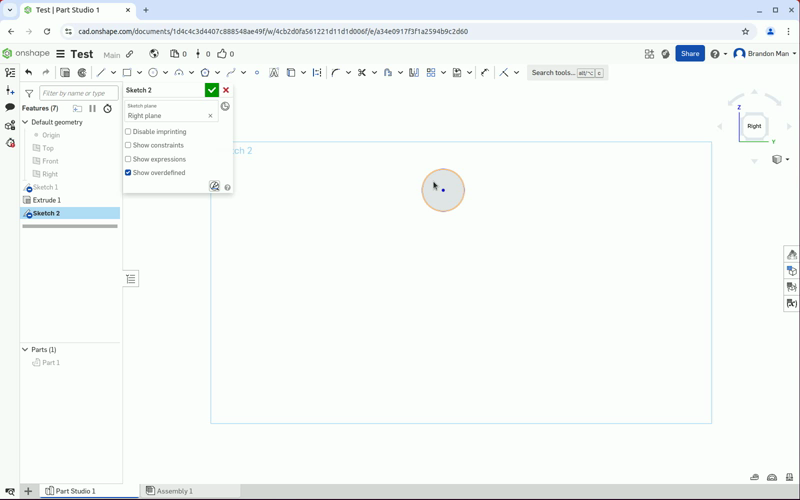
scroll(6)
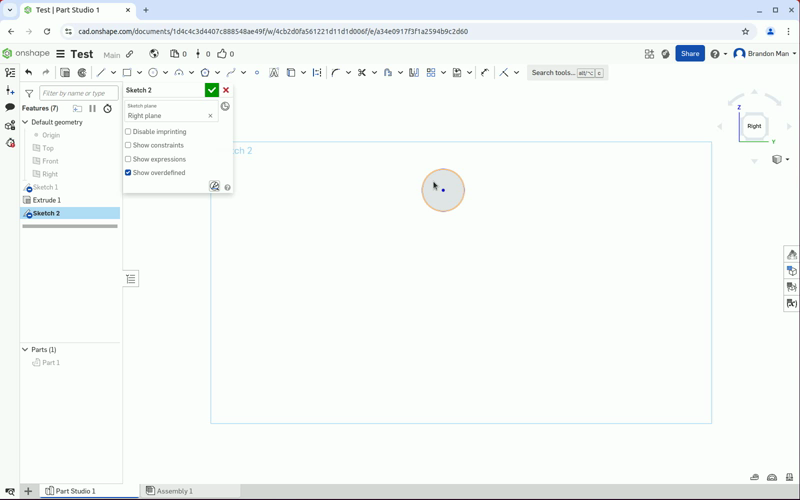
scroll(6)
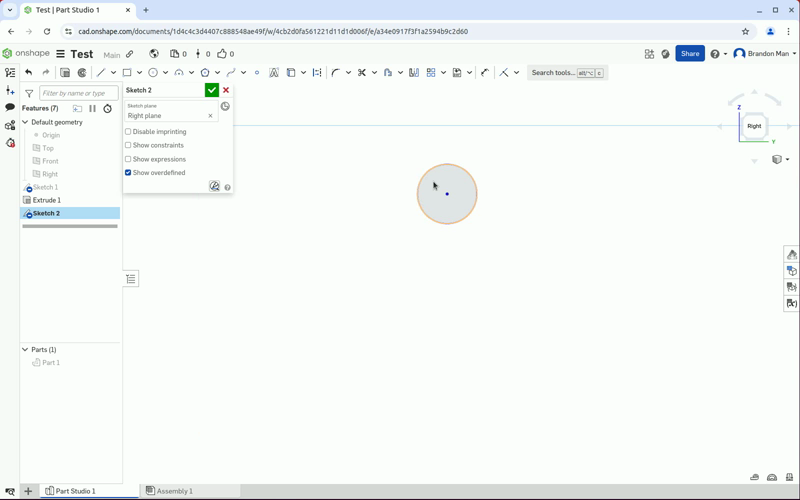
scroll(6)
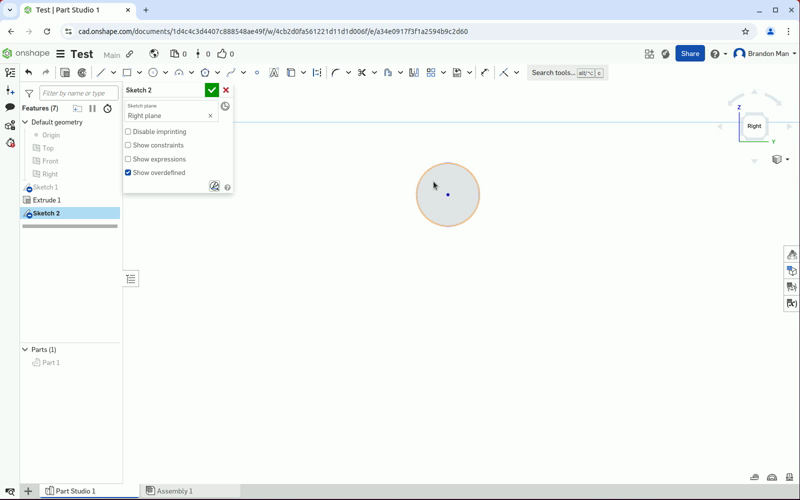
scroll(6)
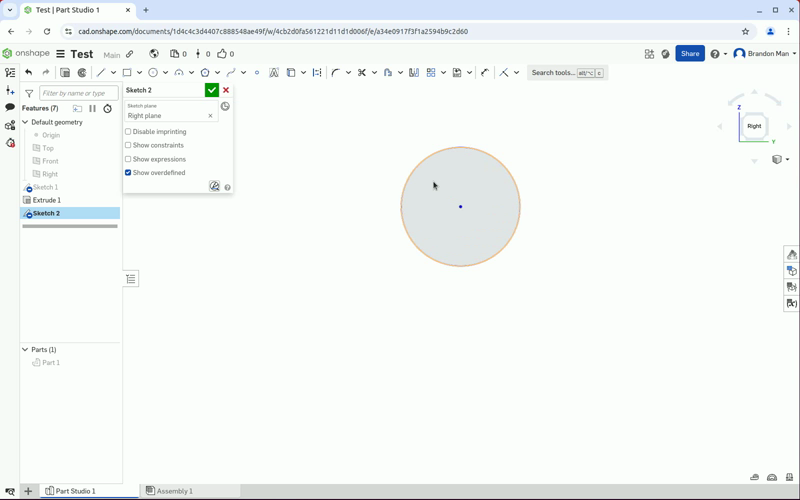
scroll(6)
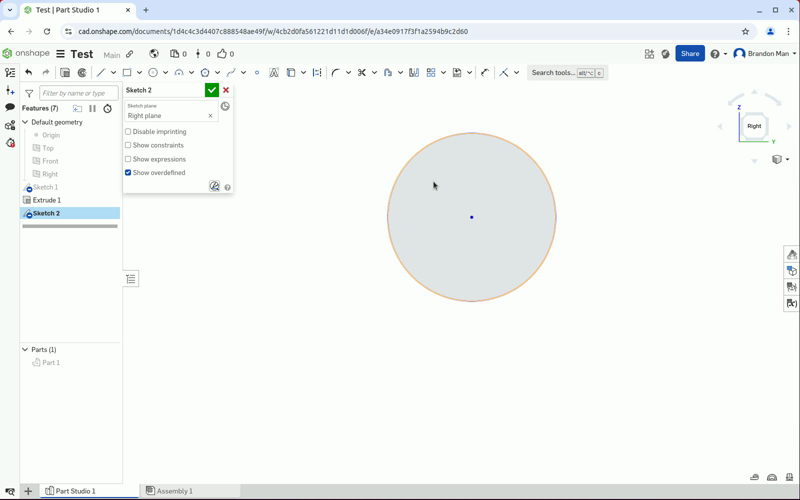
scroll(6)
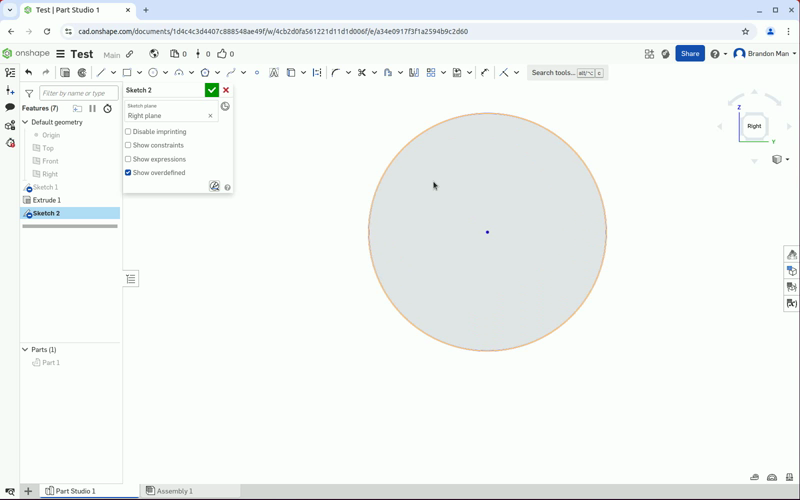
scroll(6)
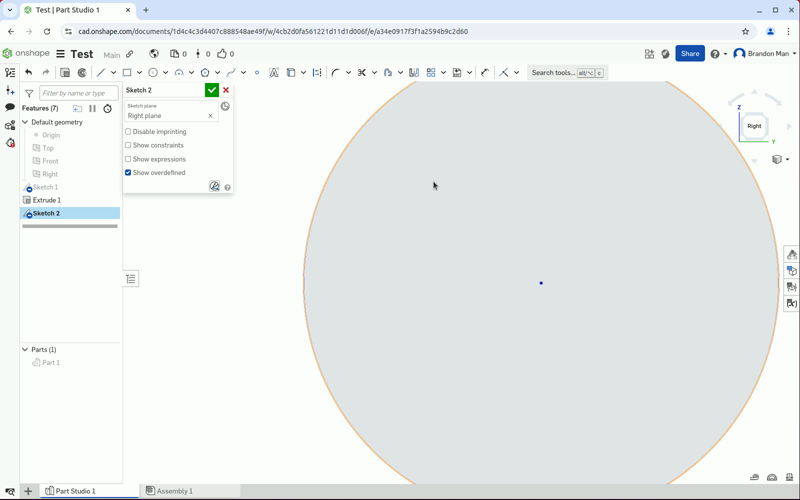
click(433, 181)
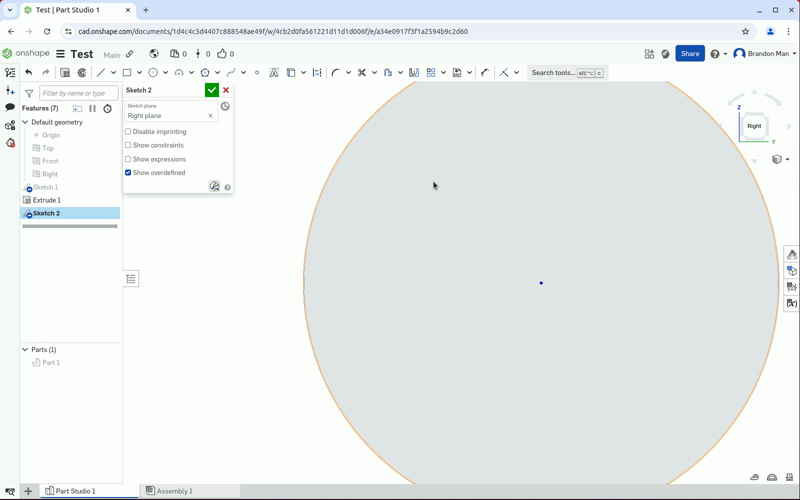
scroll(-6)
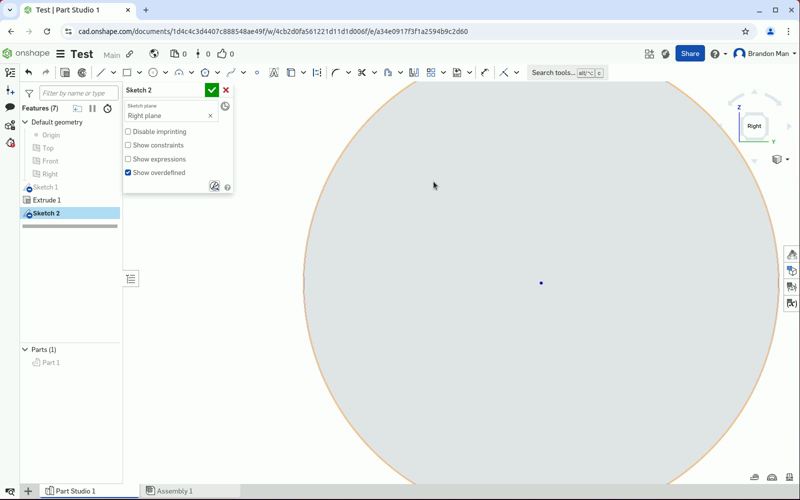
scroll(-6)
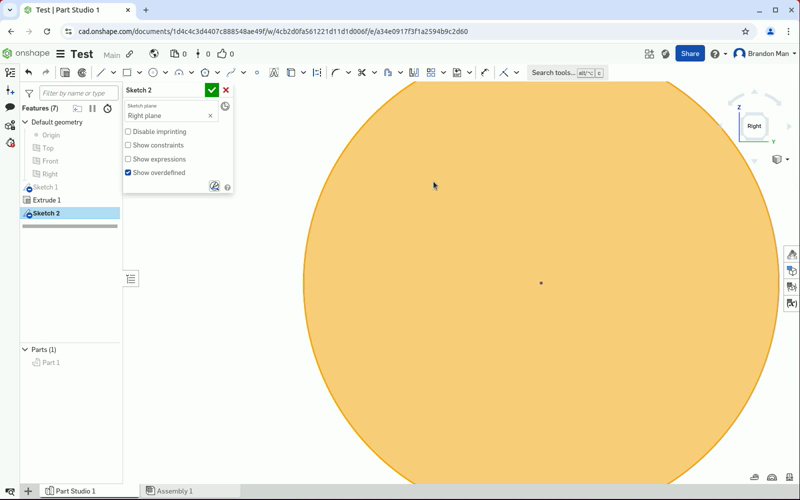
scroll(-6)
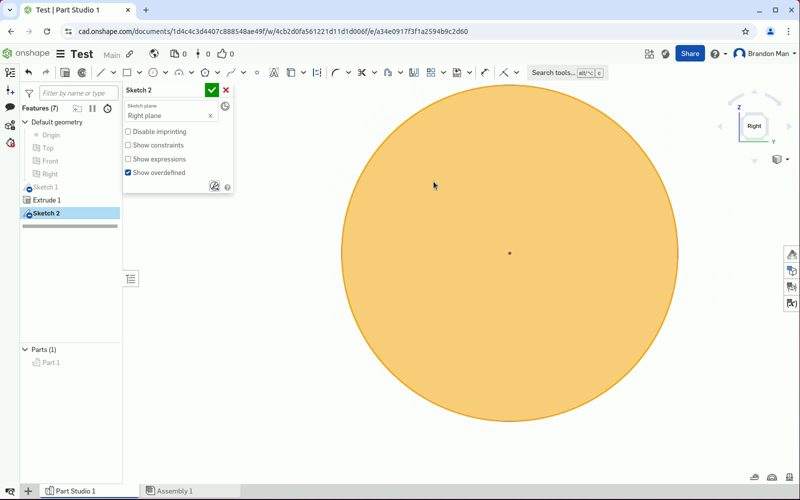
scroll(-6)
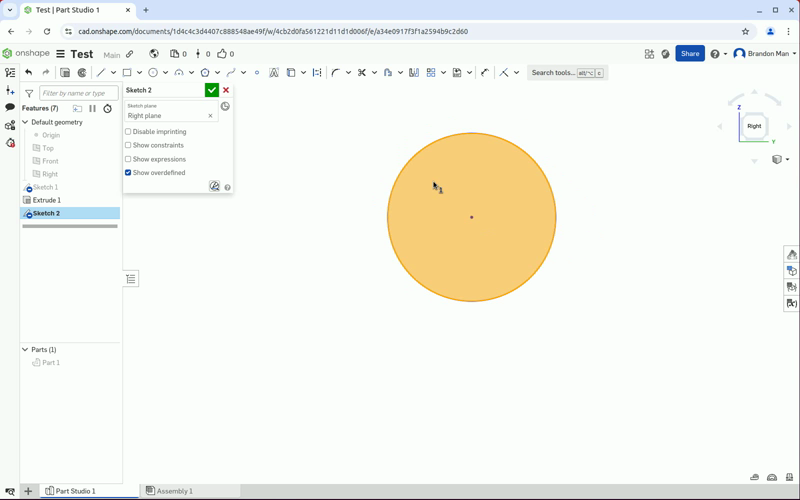
scroll(-6)
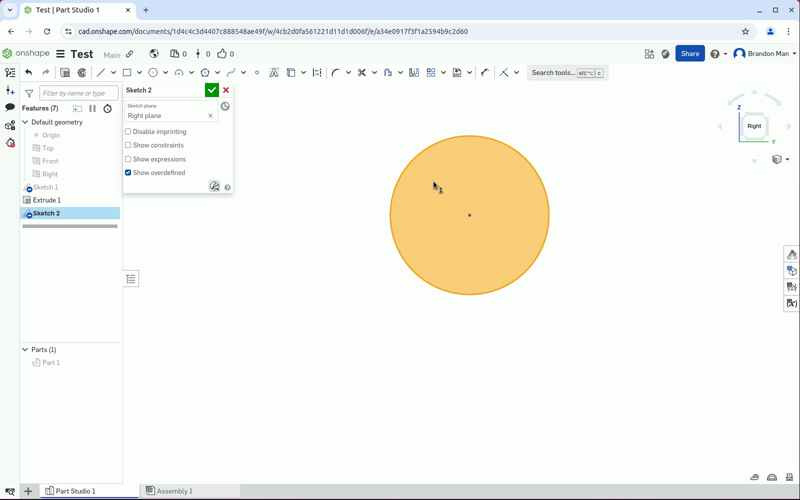
scroll(-6)
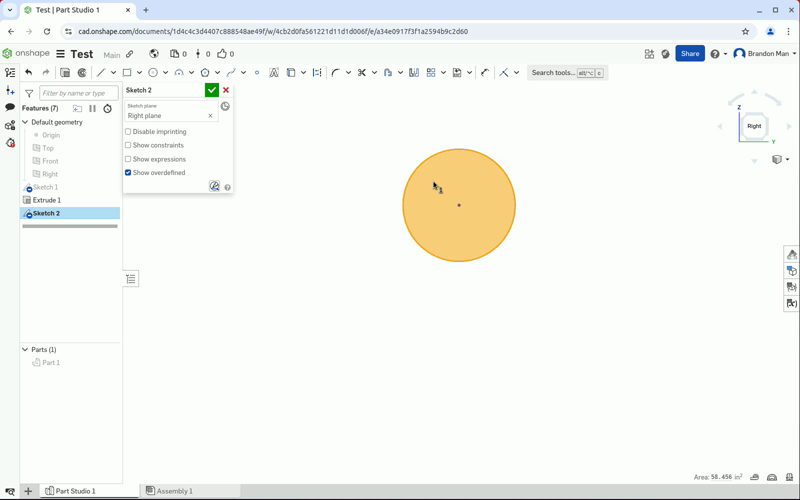
scroll(-6)
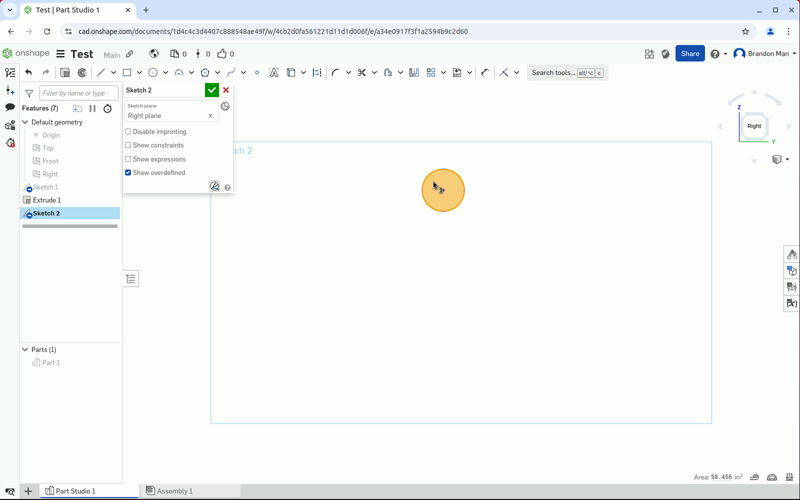
mouse_move(73, 352)
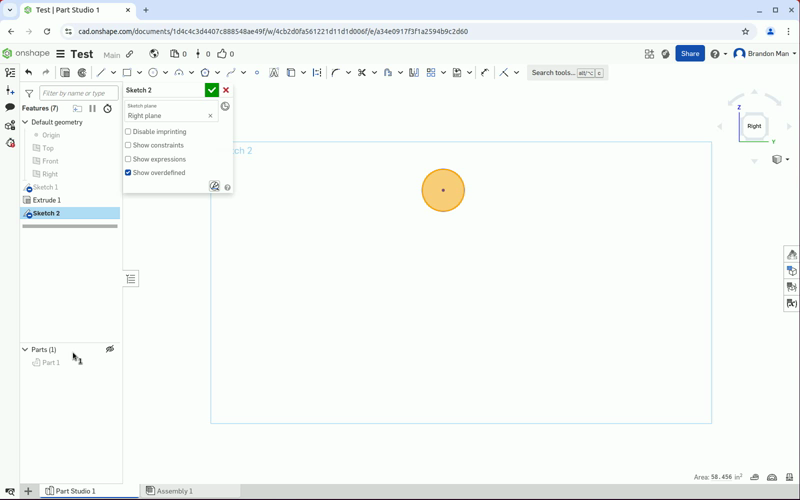
key(shift+y)
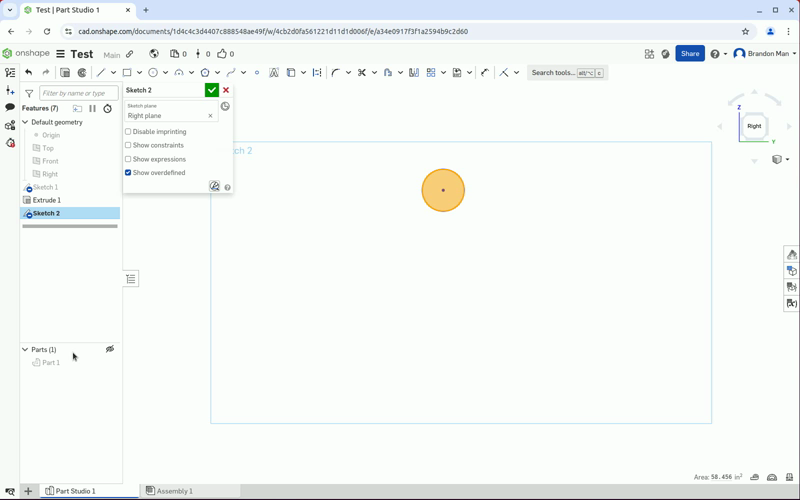
key(shift+e)
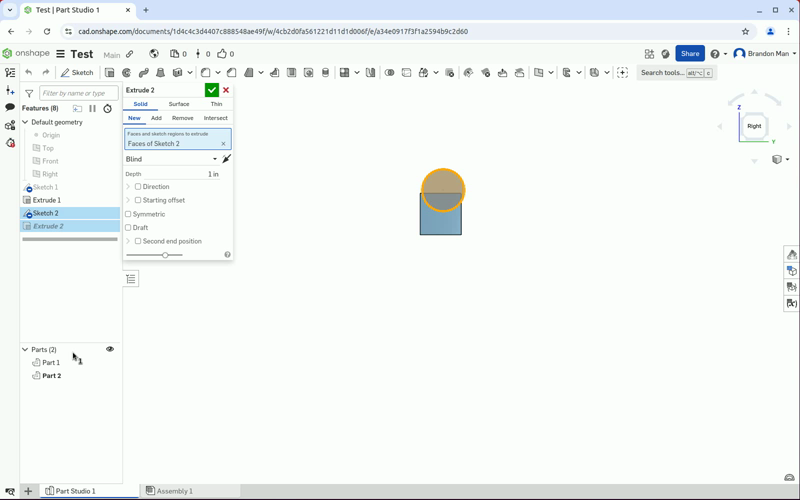
mouse_move(143, 106)
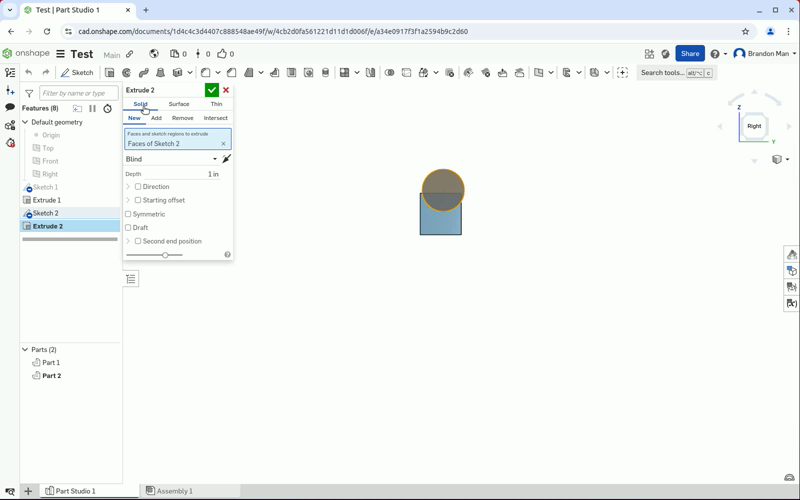
click(143, 106)
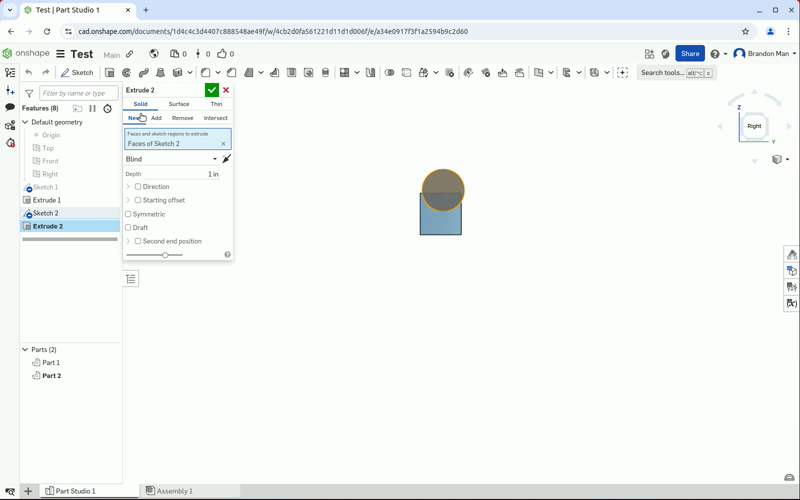
mouse_move(137, 120)
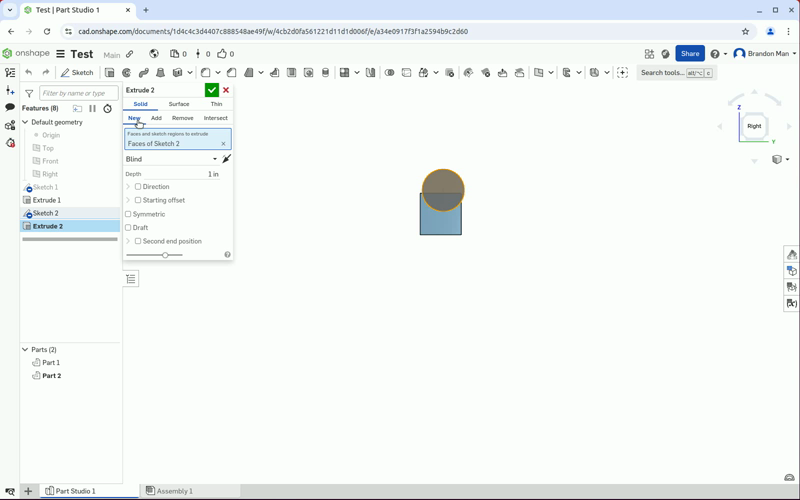
click(137, 120)
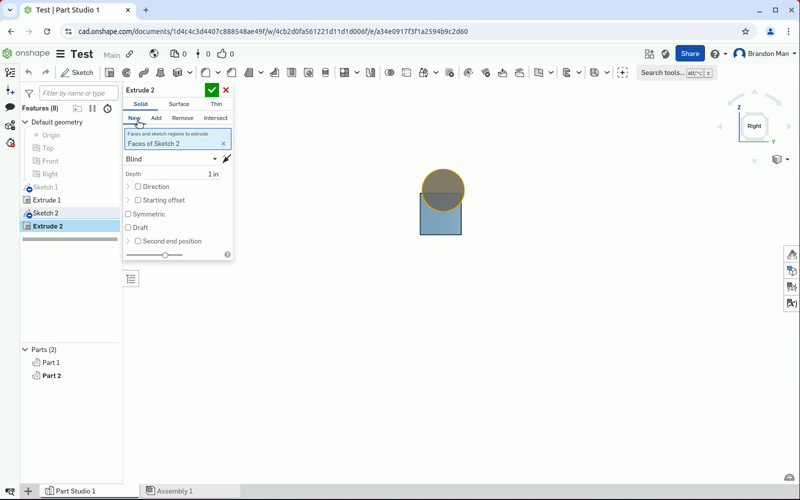
key(tab, 4)
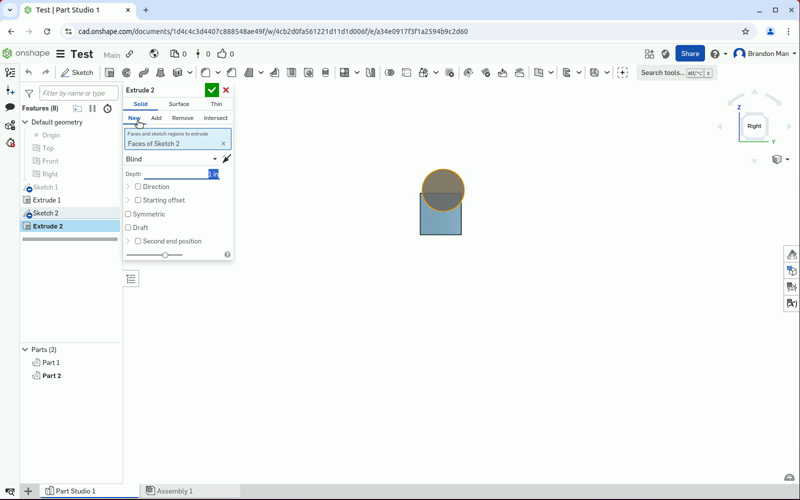
text(8.425)
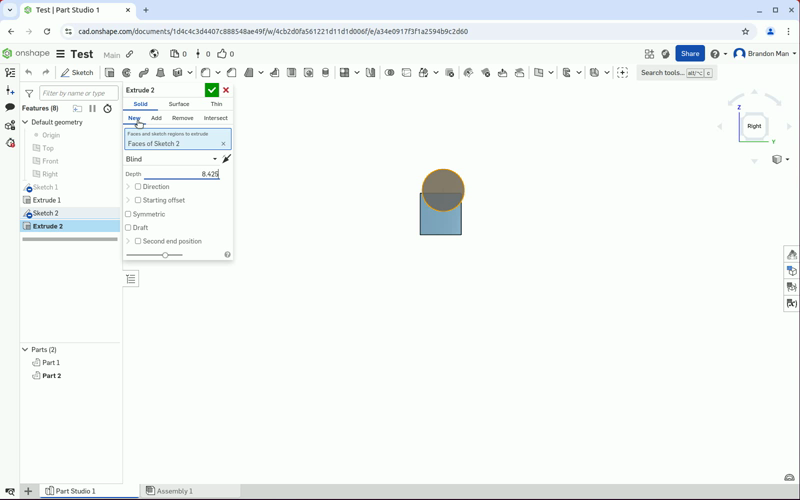
key(enter)
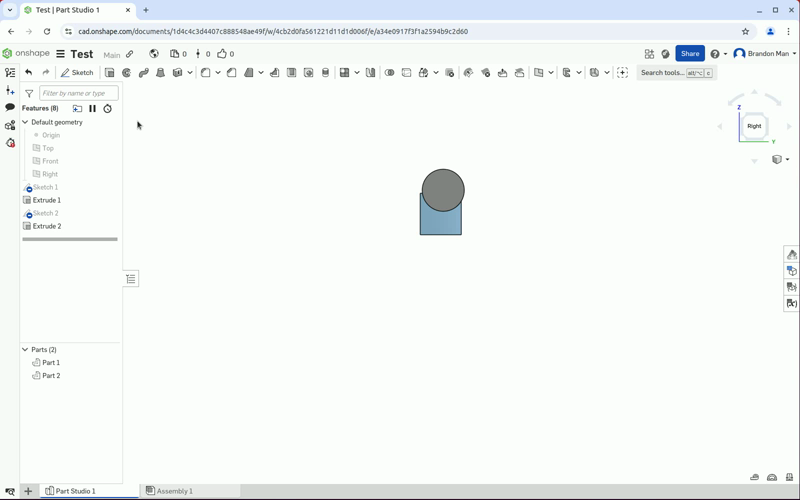
key(shift+h)
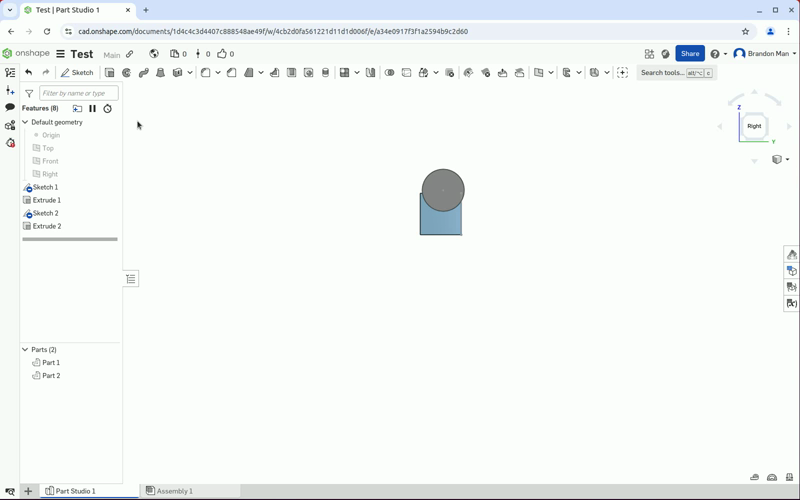
key(shift+h)
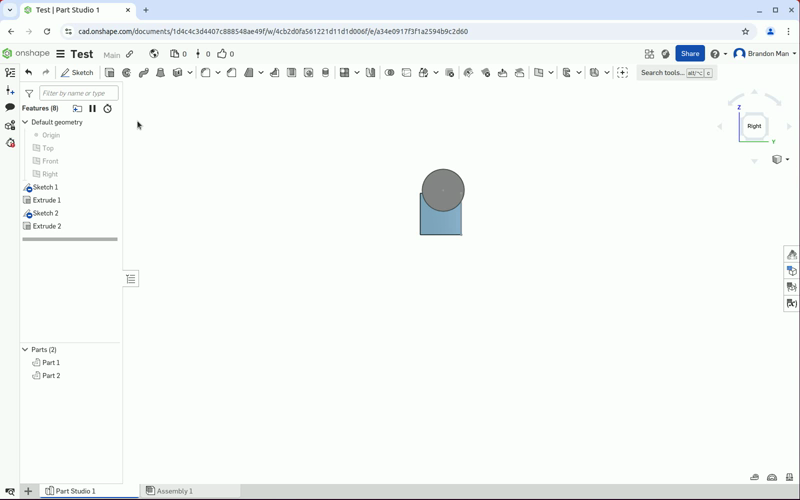
key(shift+7)
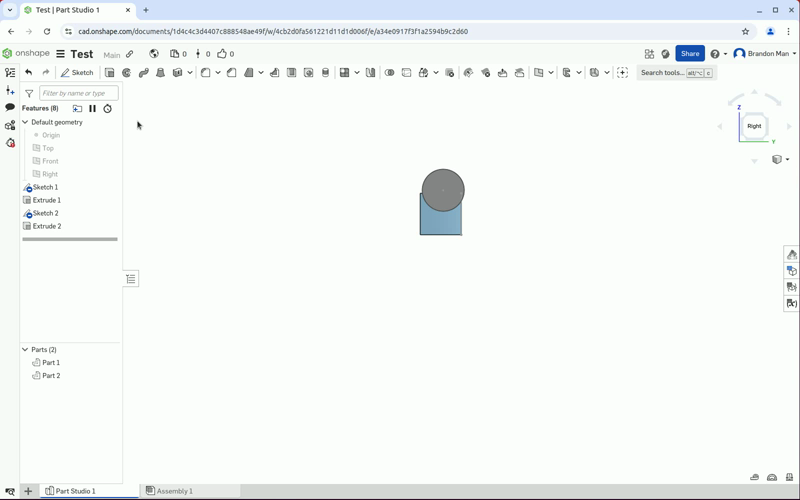
key(right, 2)
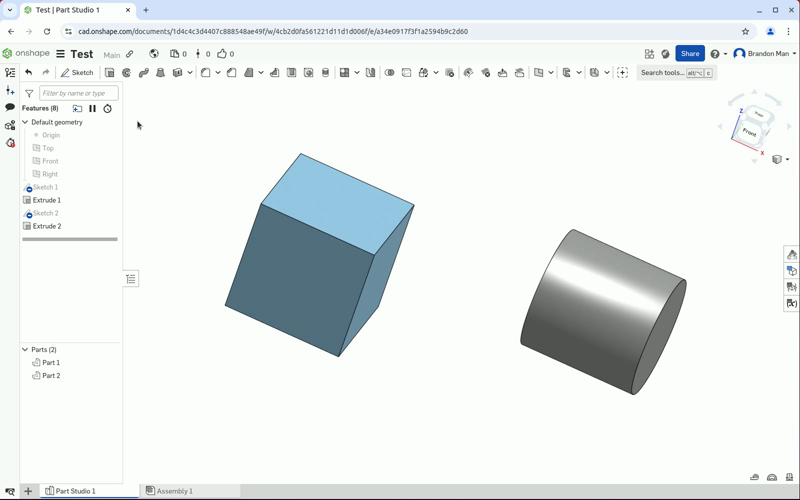
key(down, 2)
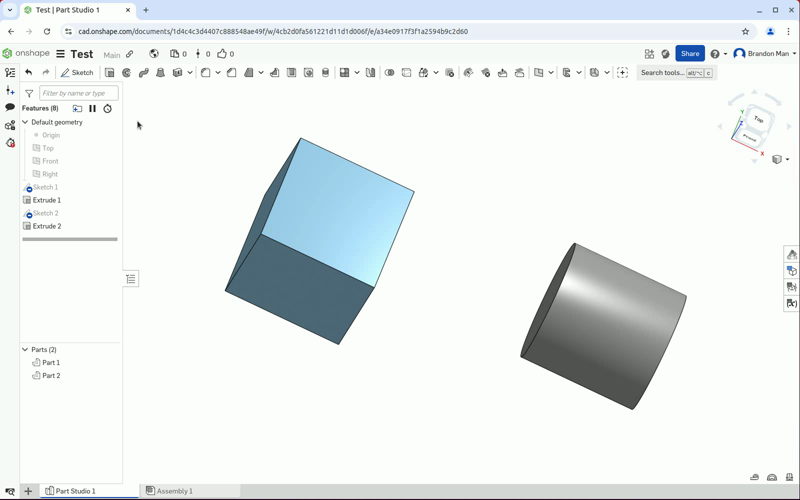
key(up, 2)
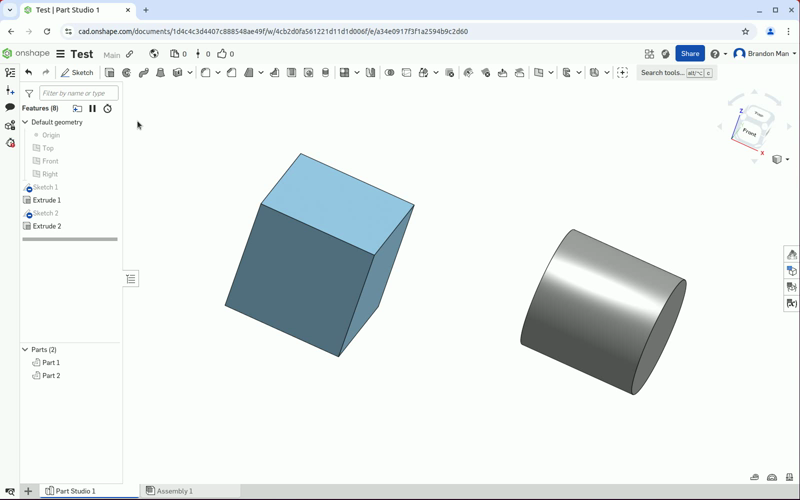
key(left, 2)
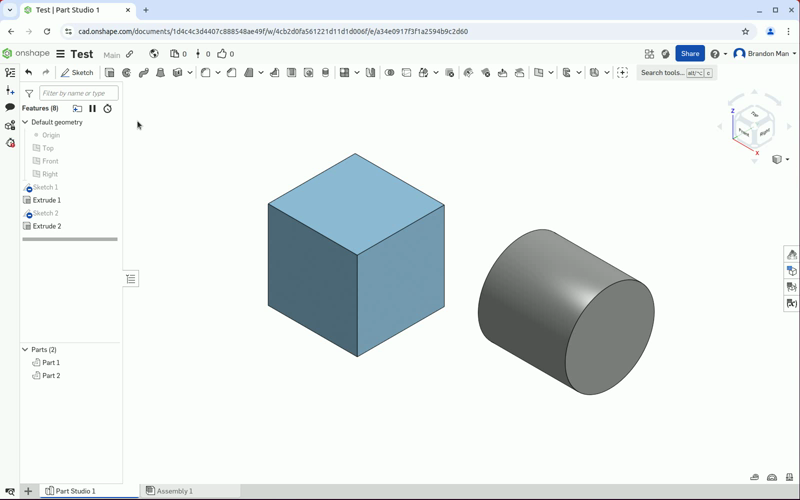
mouse_move(73, 189)
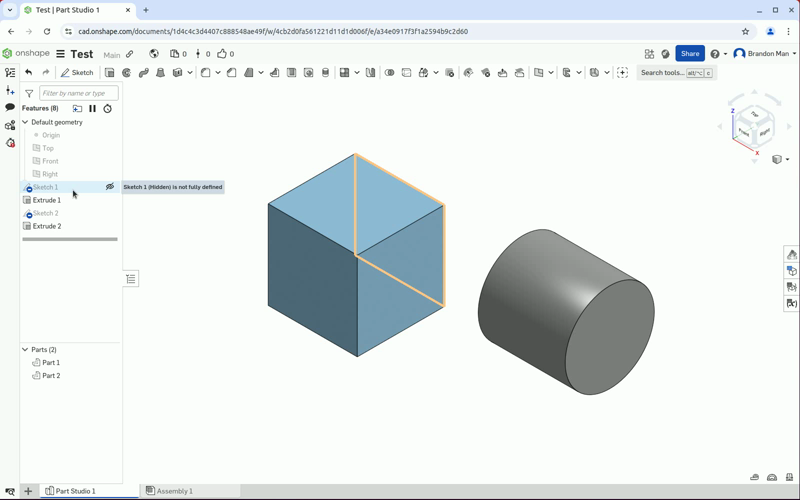
click(73, 189)